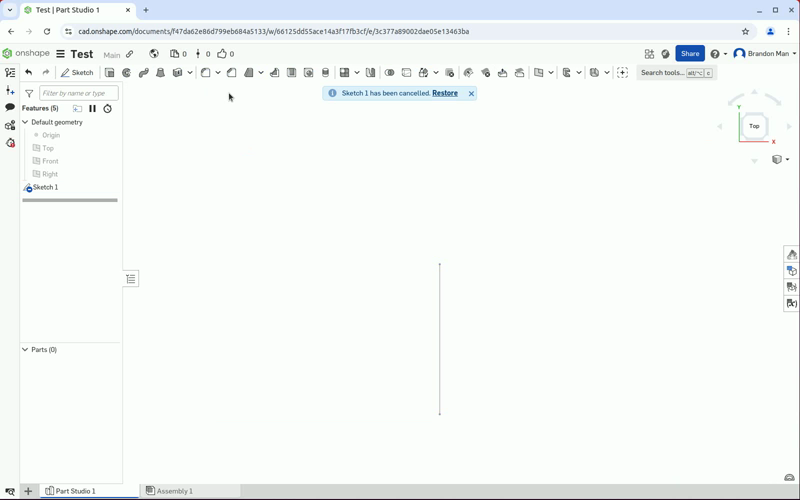
key(shift+h)
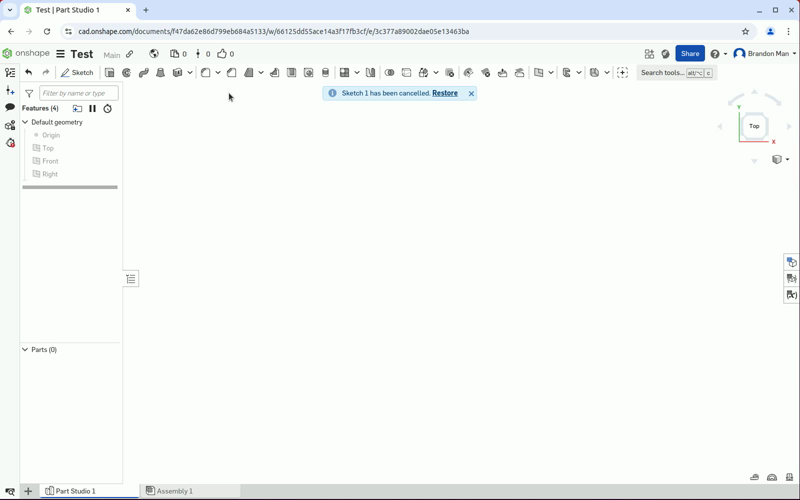
mouse_move(73, 352)
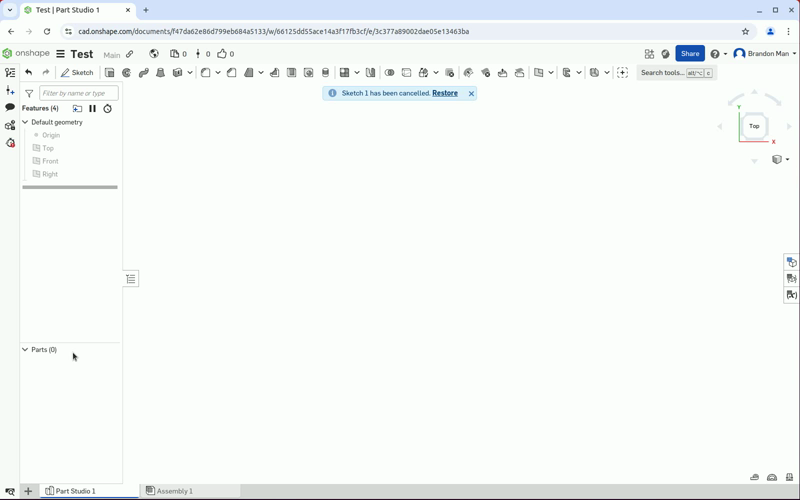
key(y)
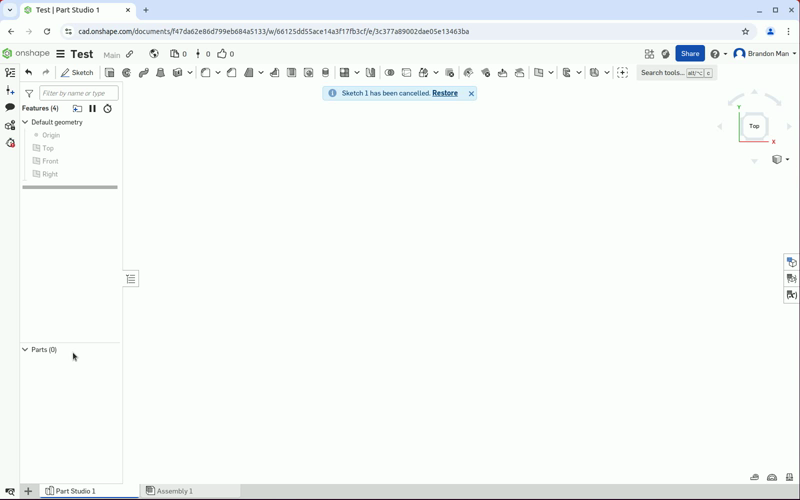
key(shift+p)
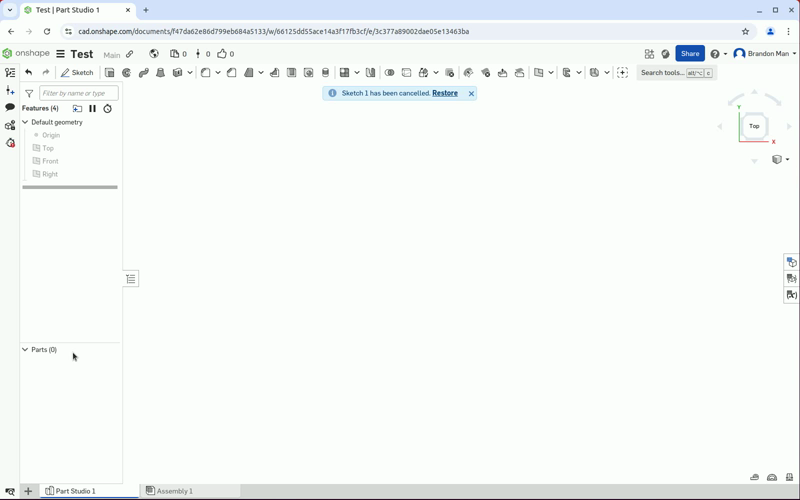
key(space)
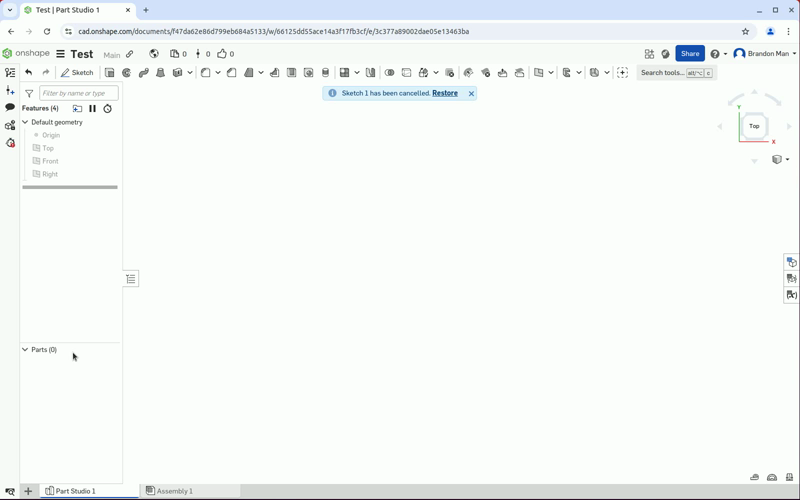
key_down(shift)
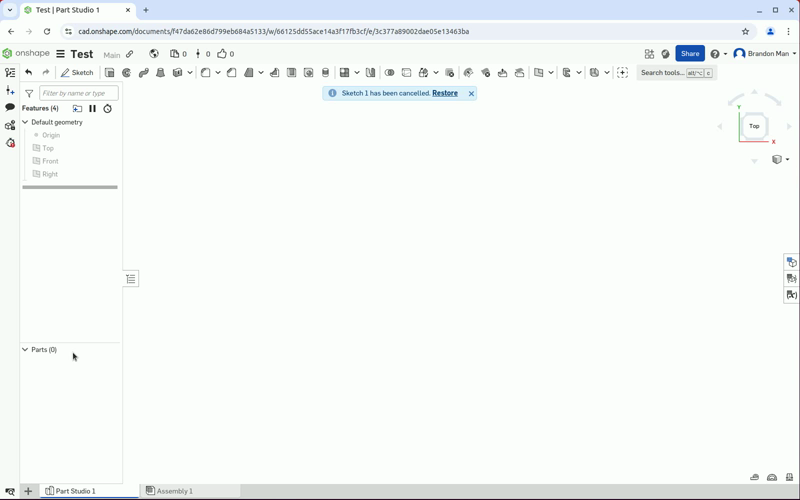
key(up)
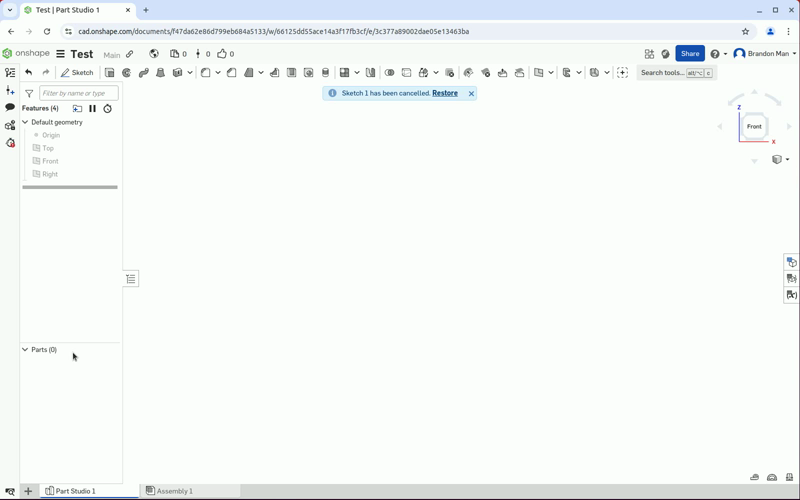
key_up(shift)
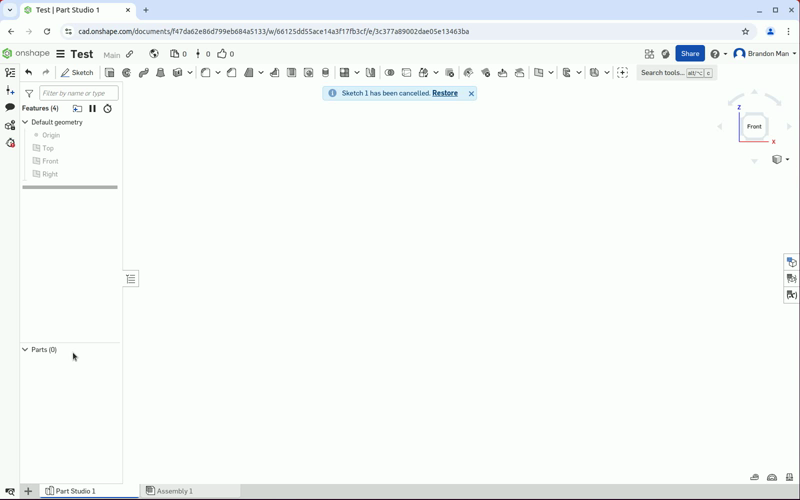
key(space)
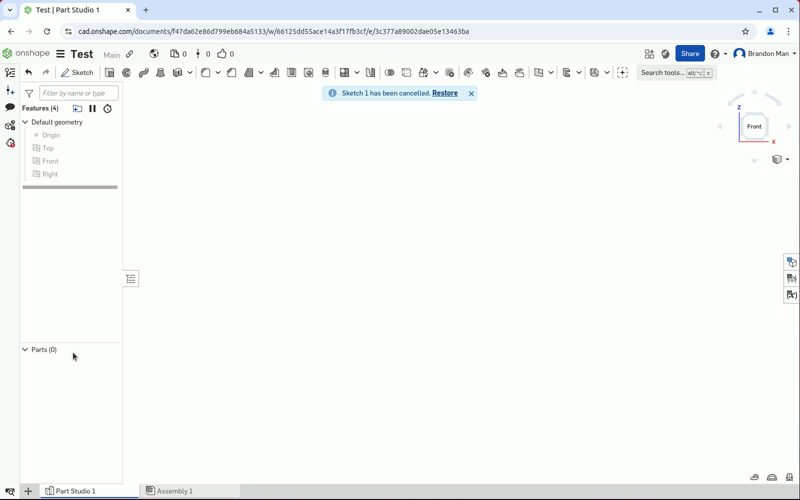
key_down(shift)
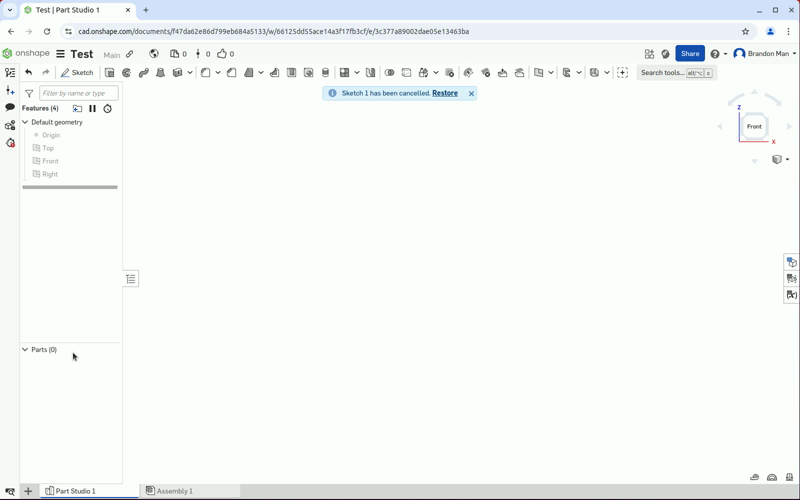
key(left)
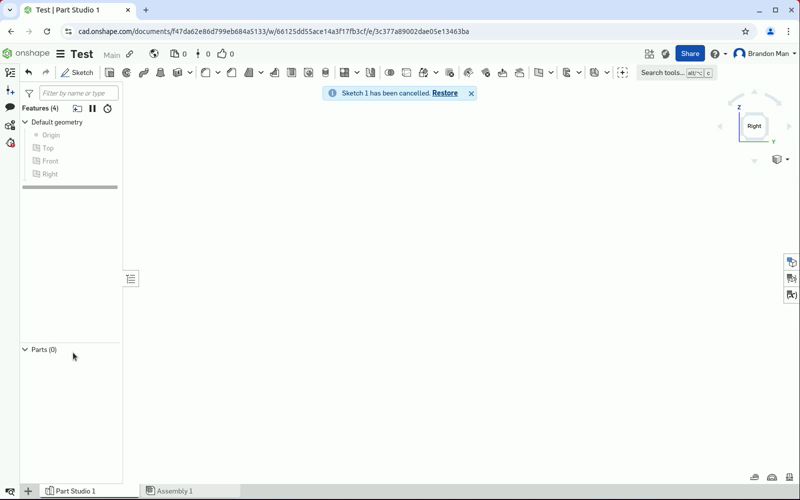
key_up(shift)
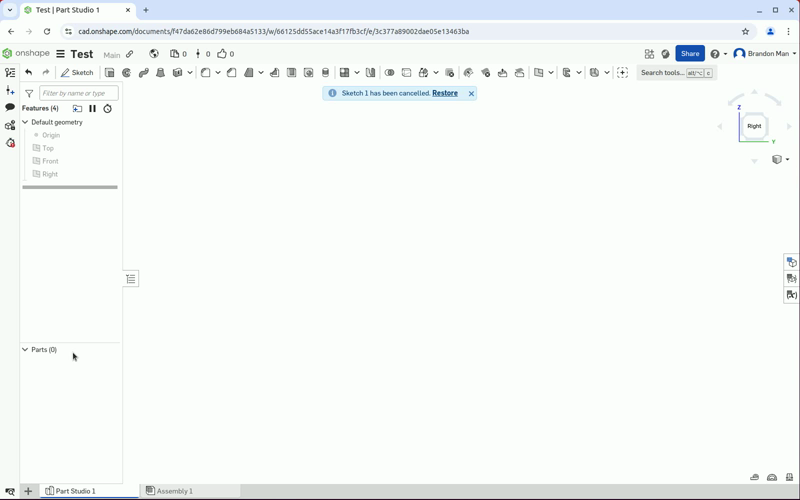
mouse_move(73, 352)
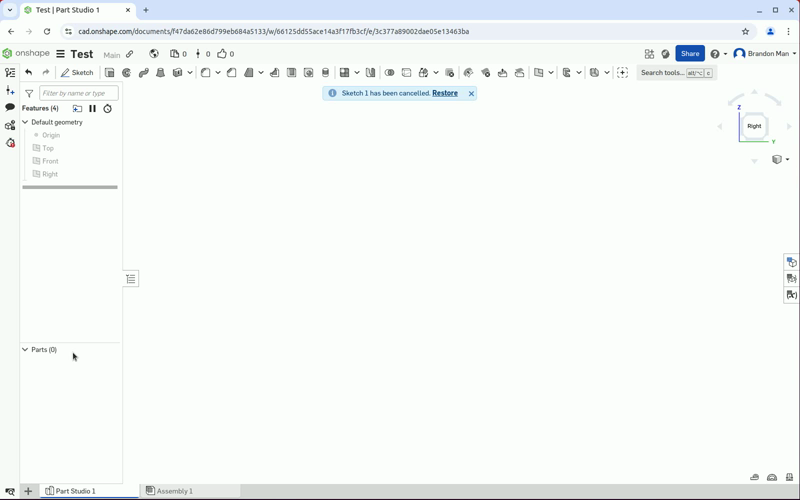
key(shift+y)
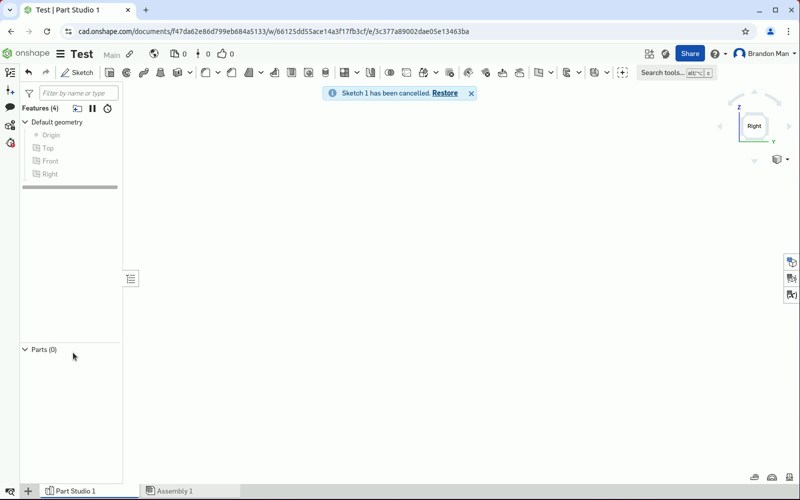
key(shift+s)
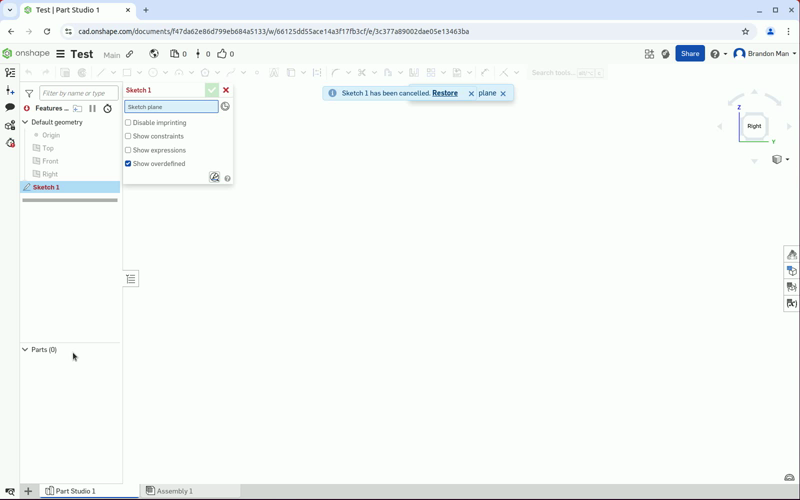
mouse_move(73, 176)
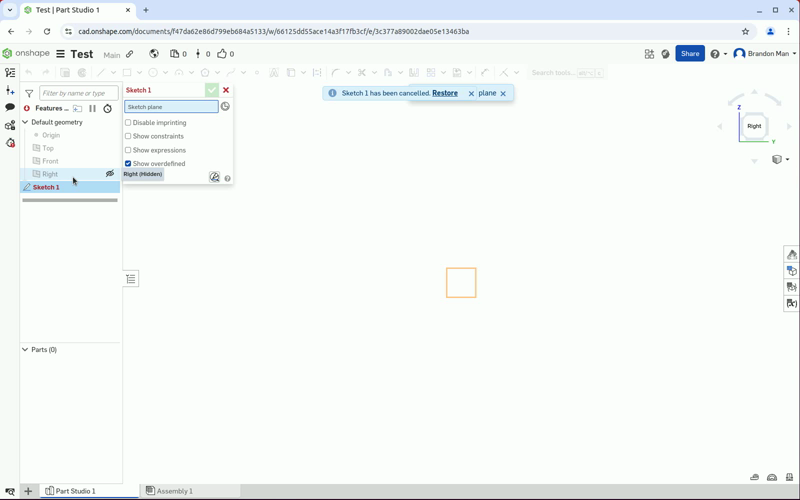
click(73, 176)
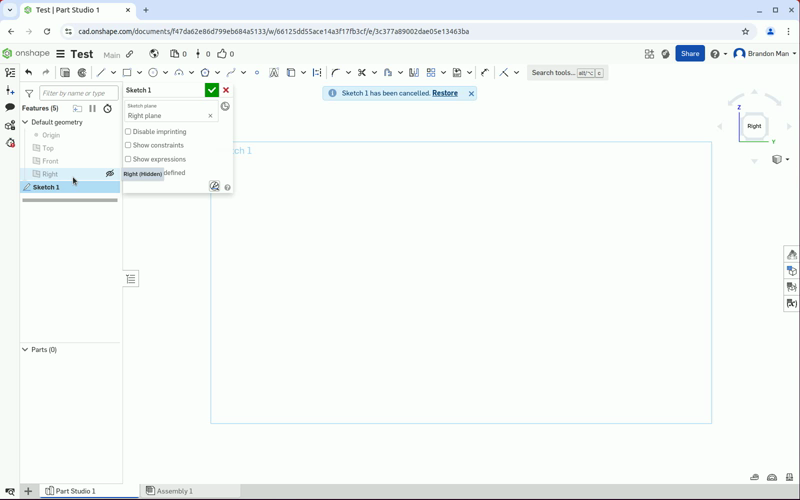
mouse_move(73, 352)
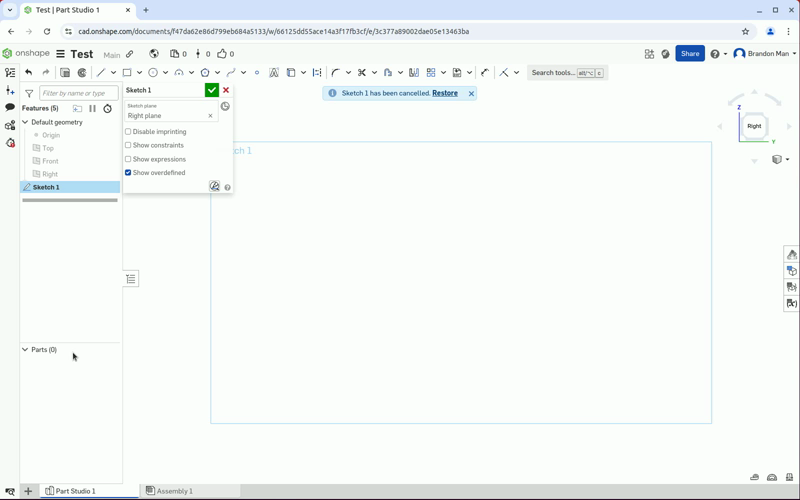
key(y)
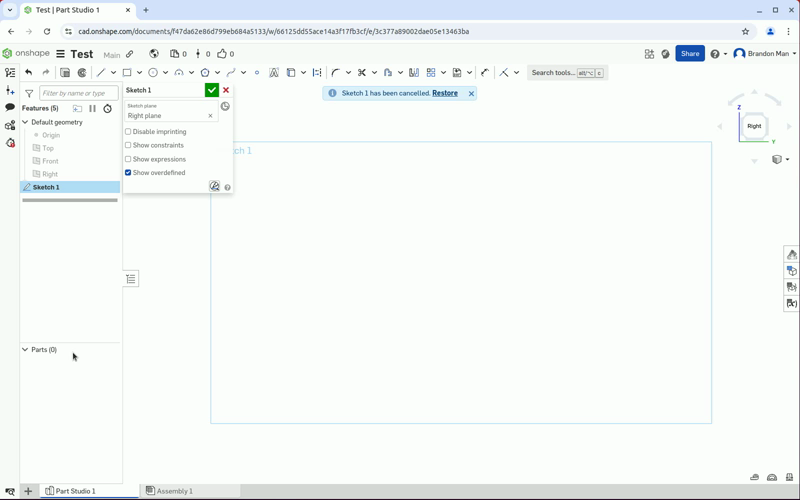
key(l)
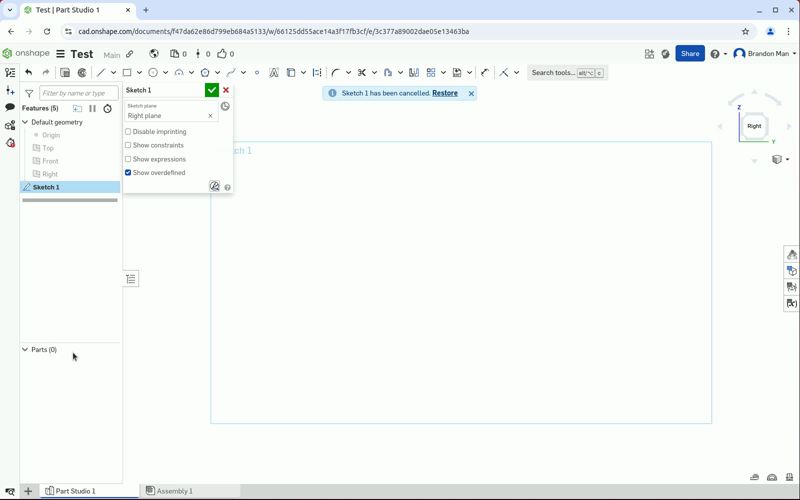
key_down(shift)
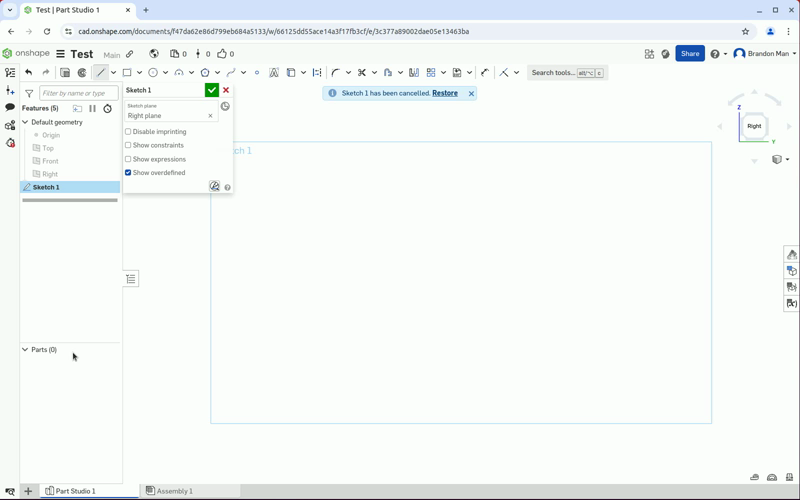
mouse_move(385, 270)
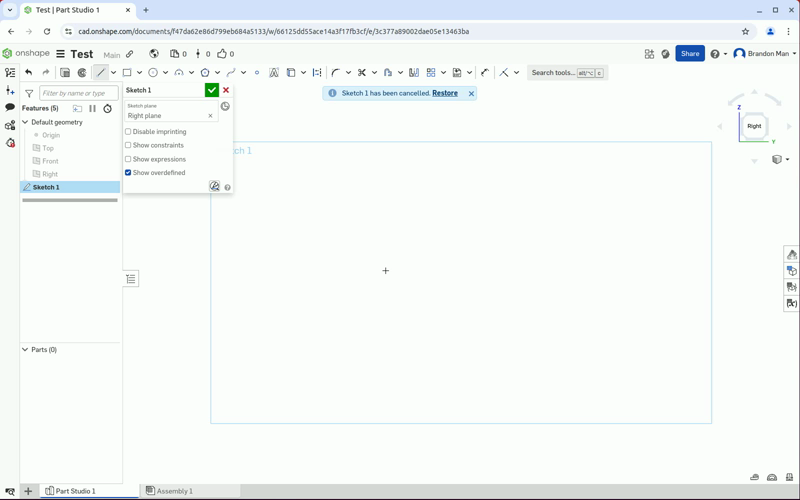
click(385, 270)
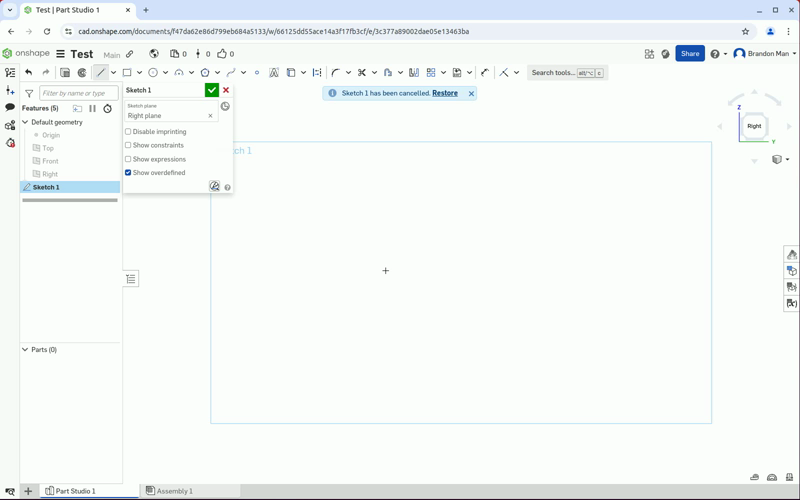
key_up(shift)
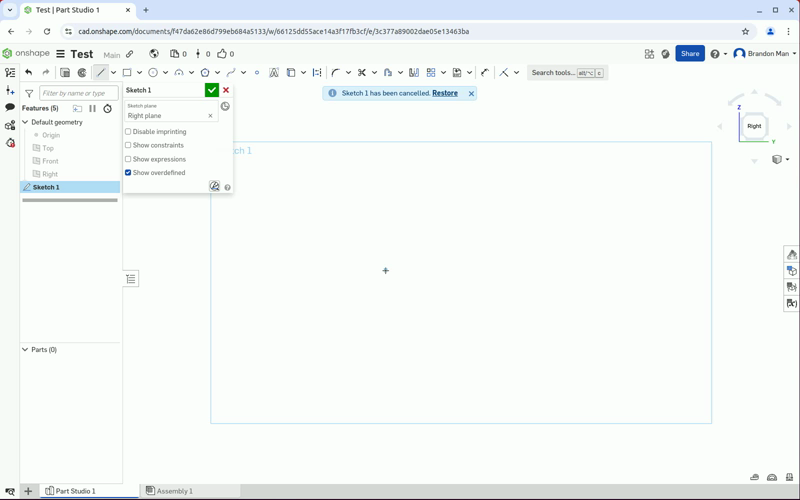
key_down(shift)
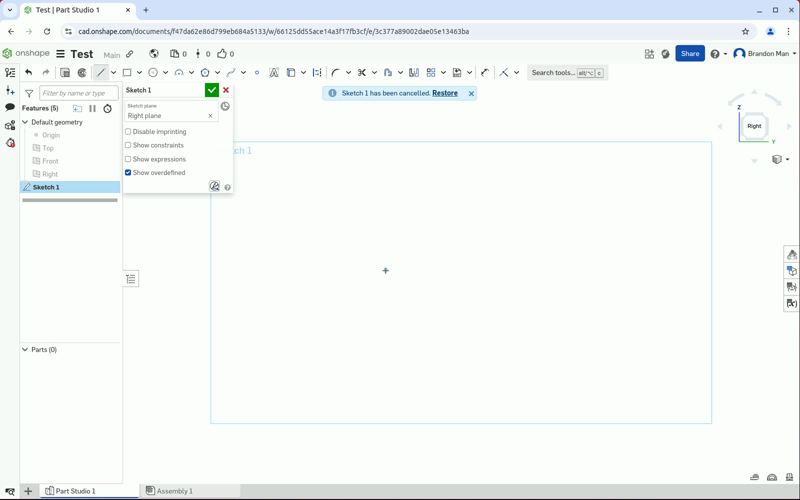
mouse_move(415, 270)
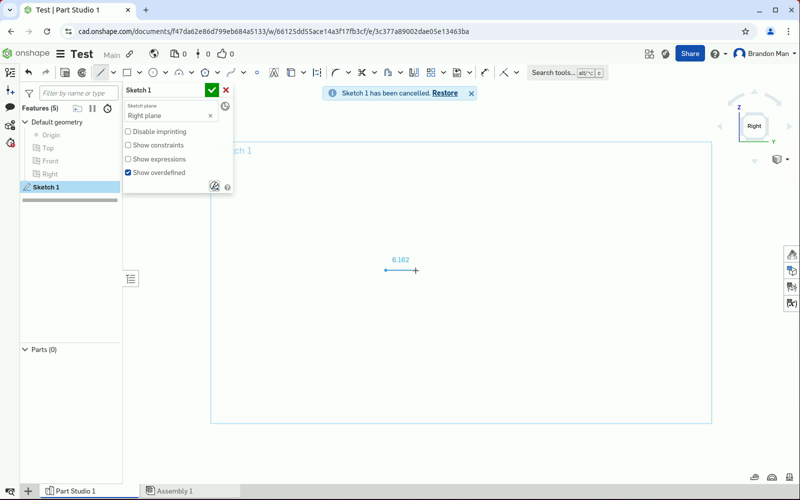
mouse_move(395, 270)
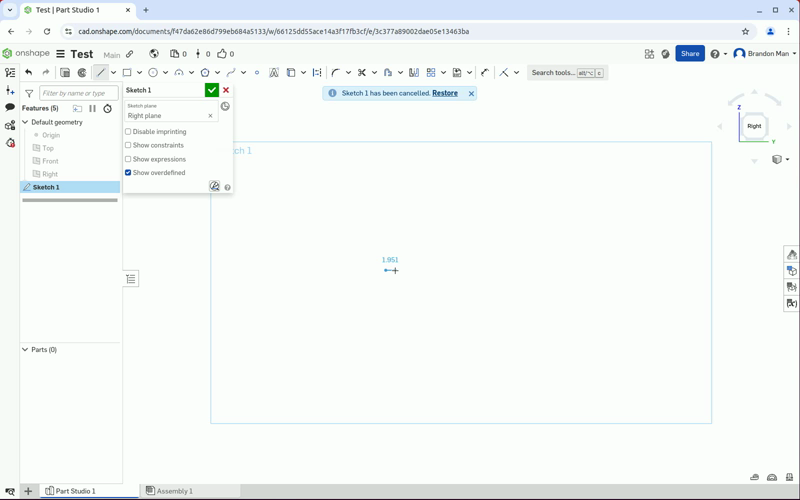
click(395, 270)
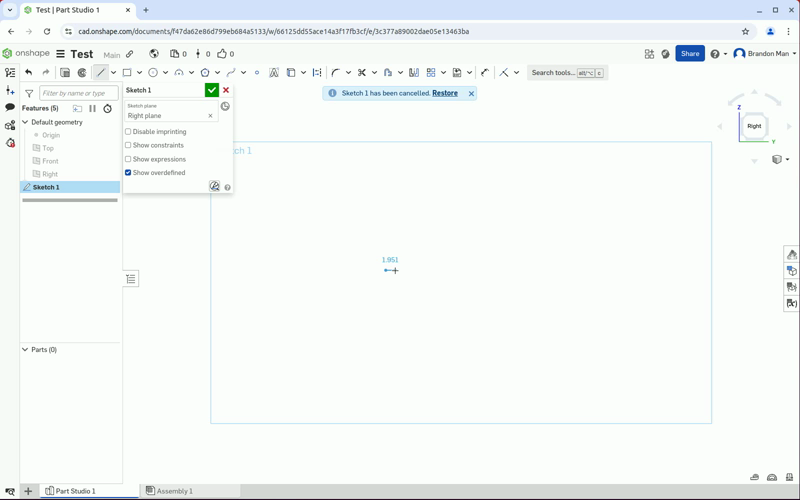
key_up(shift)
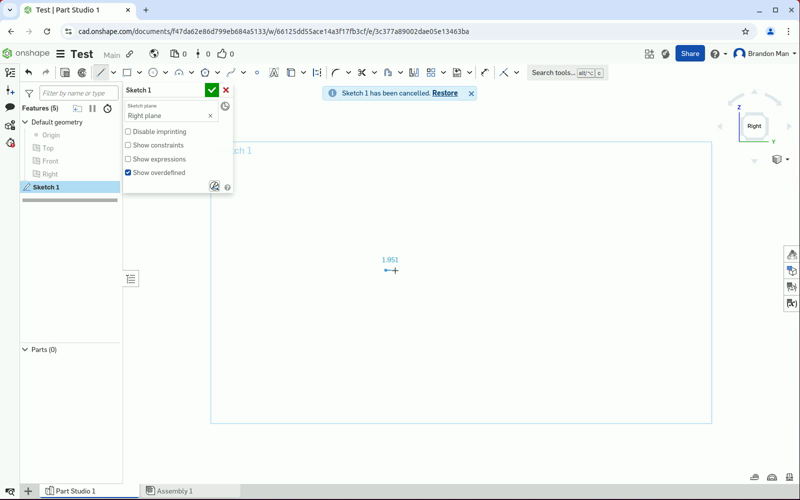
key_down(shift)
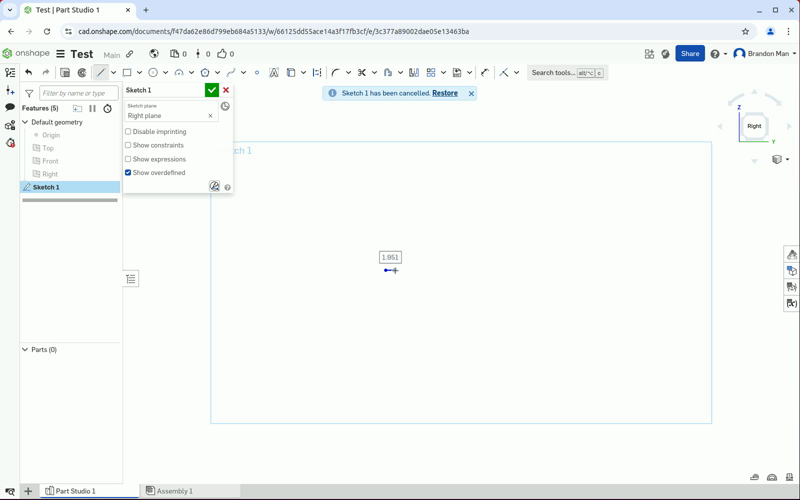
mouse_move(425, 270)
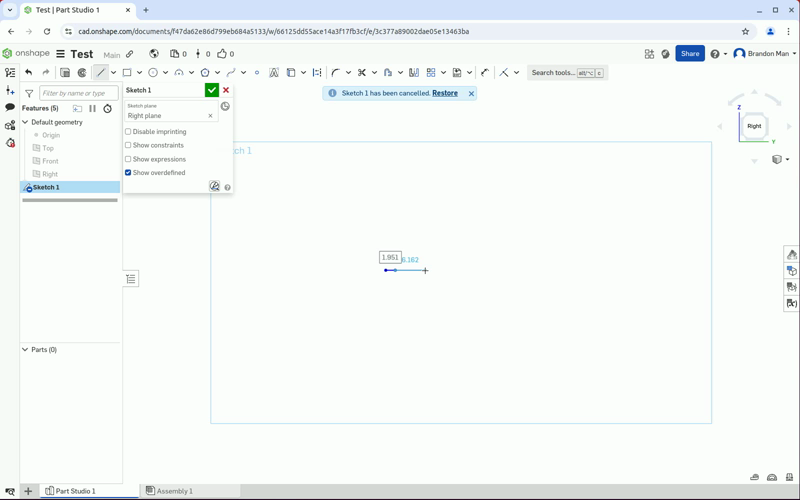
mouse_move(395, 282)
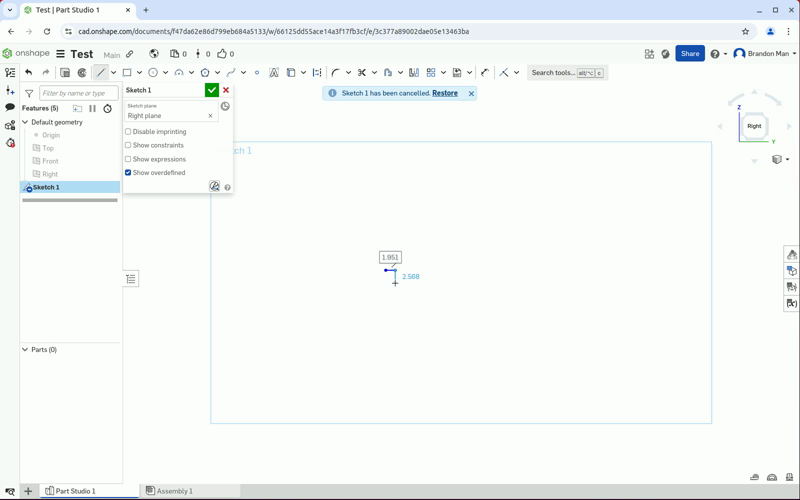
click(395, 282)
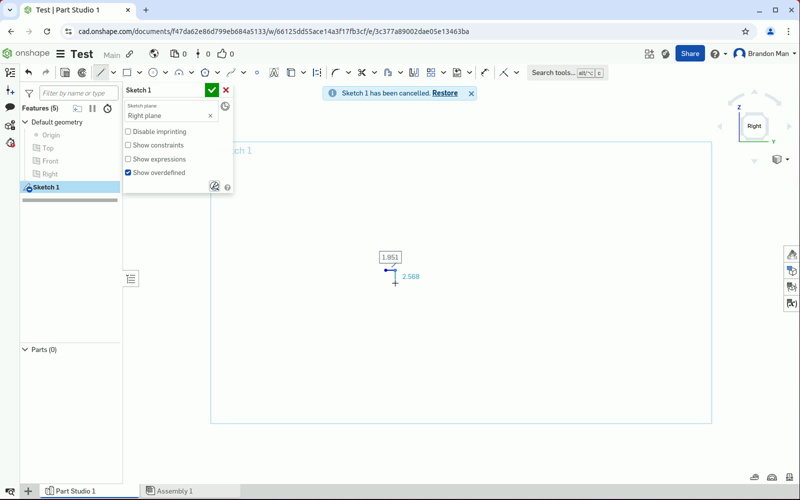
key_up(shift)
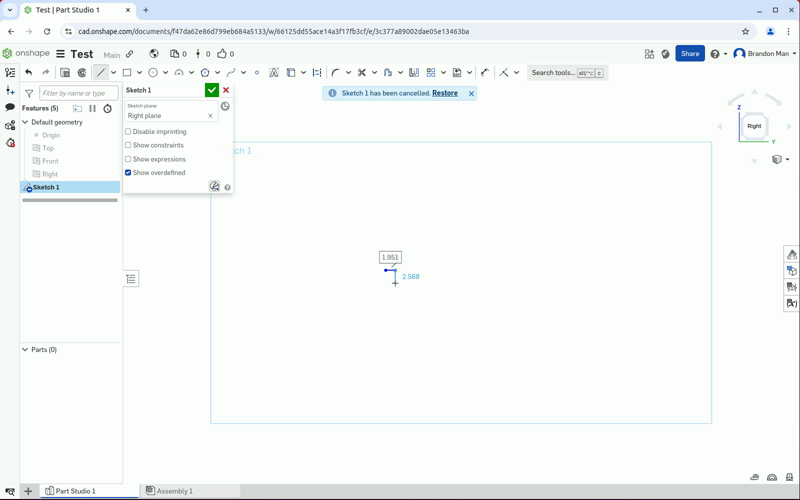
key_down(shift)
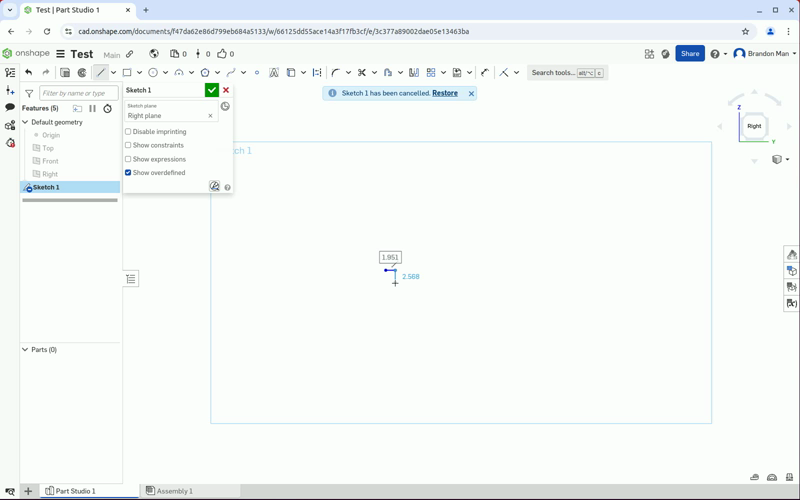
mouse_move(461, 282)
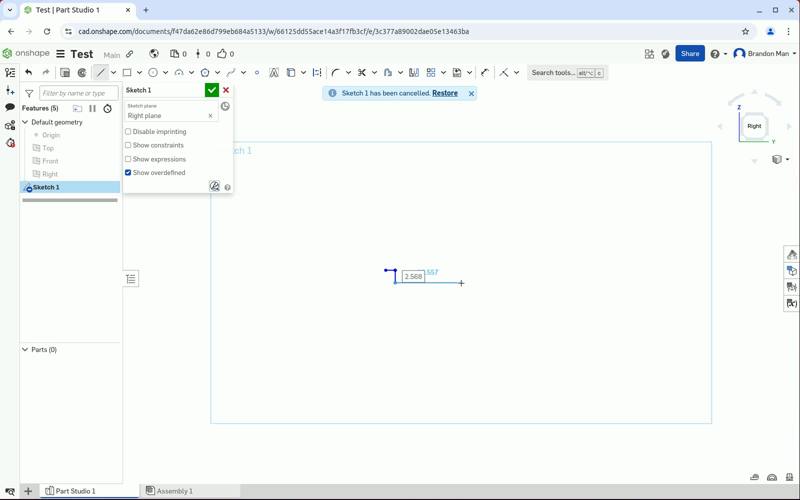
click(461, 282)
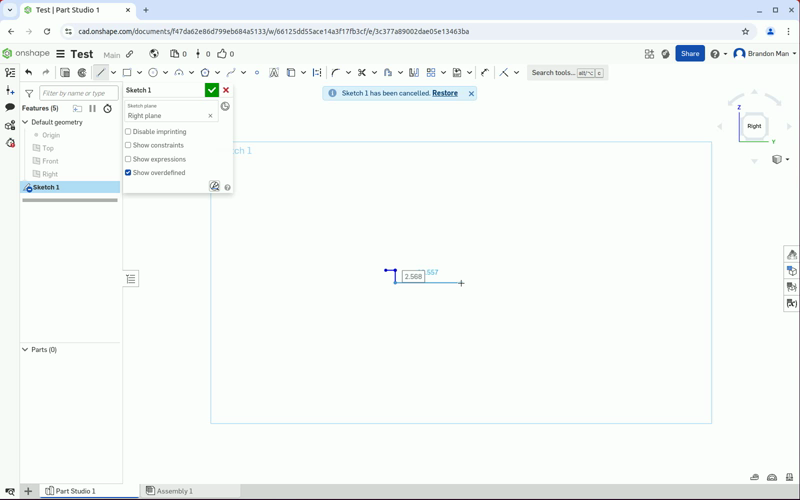
key_up(shift)
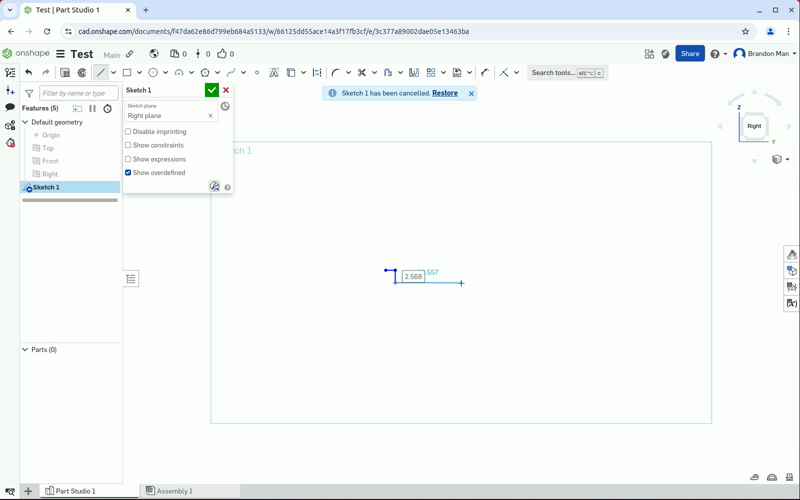
key_down(shift)
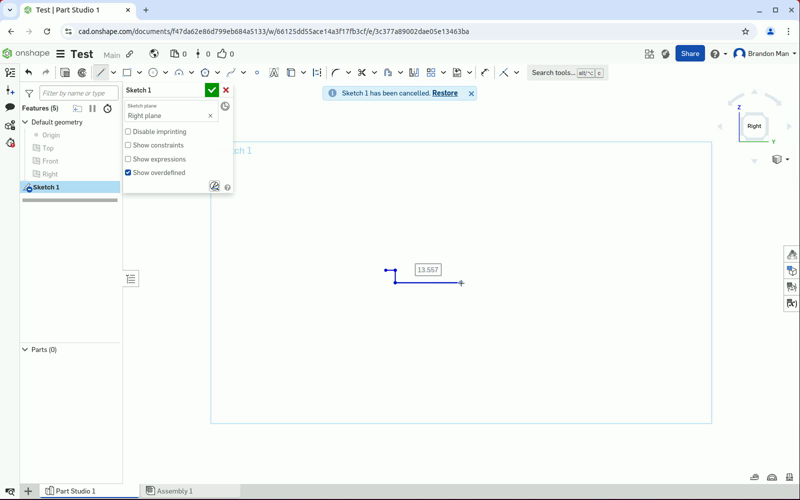
mouse_move(461, 170)
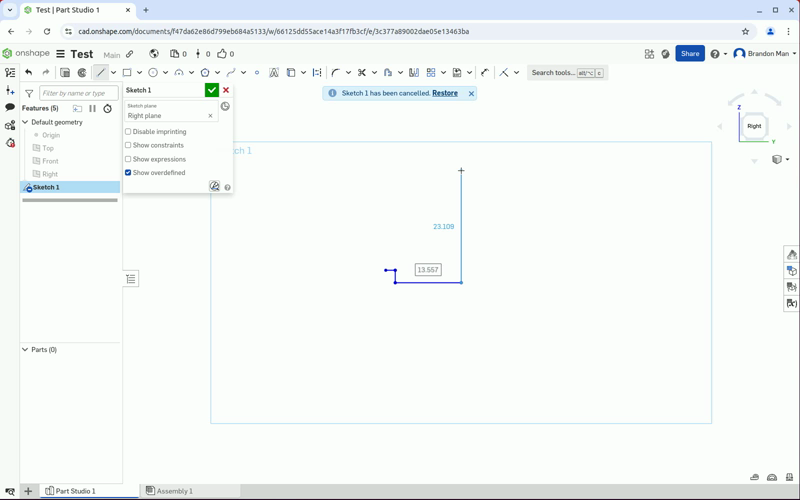
click(461, 170)
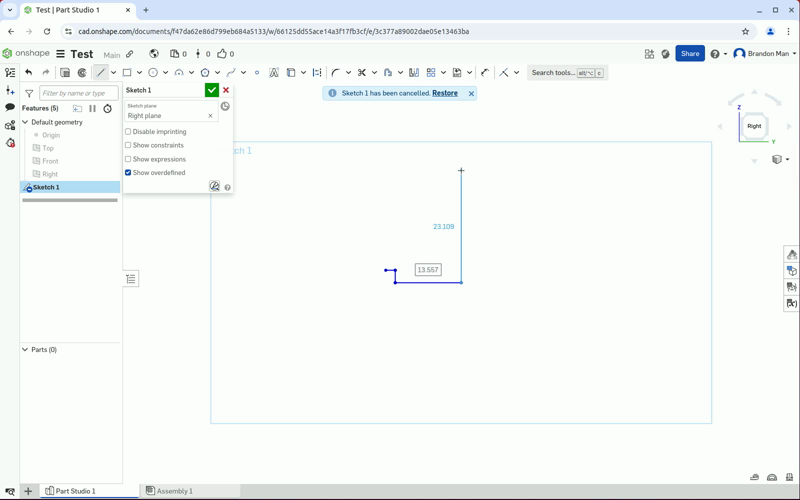
key_up(shift)
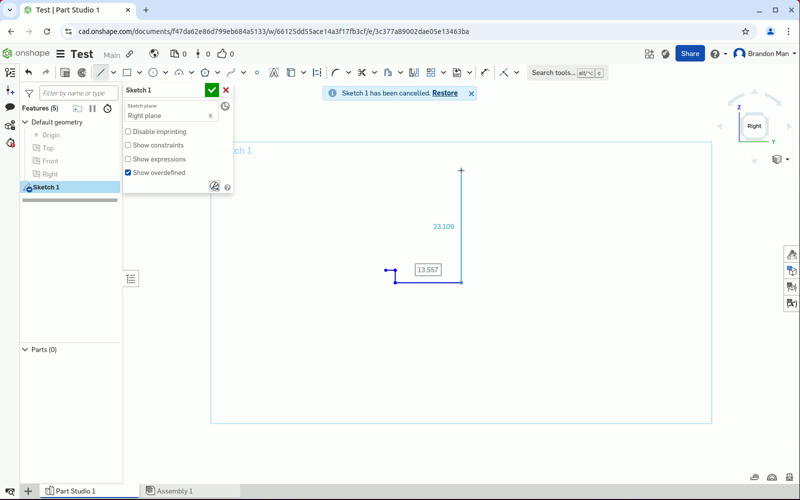
key_down(shift)
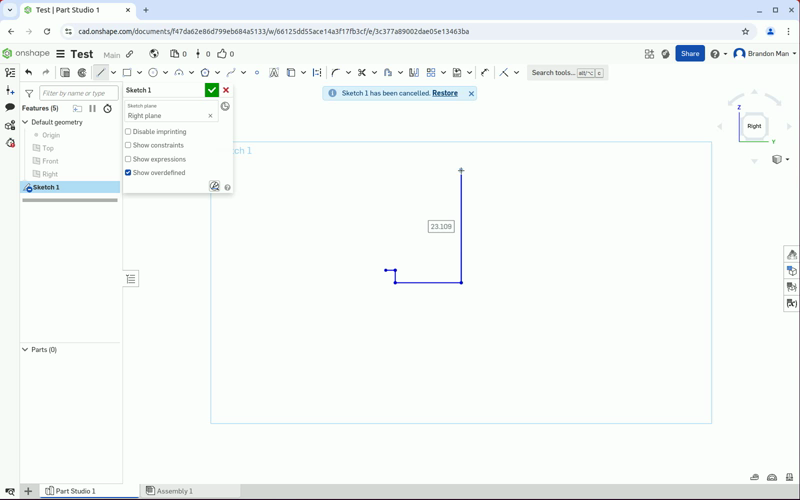
mouse_move(385, 170)
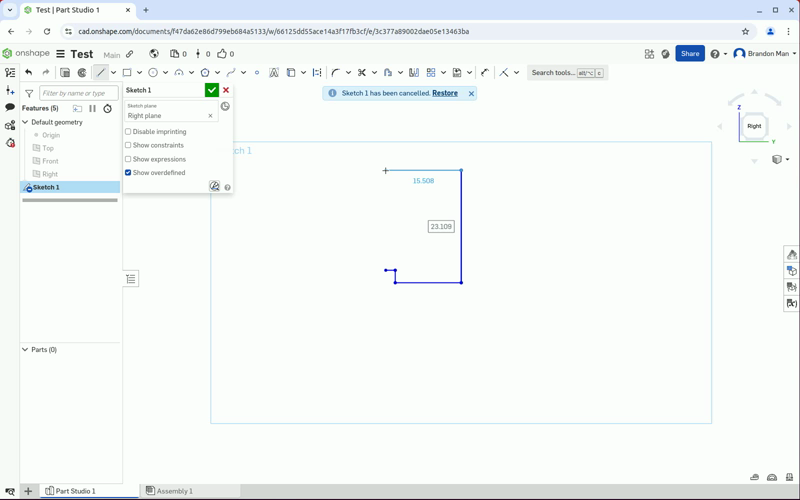
click(385, 170)
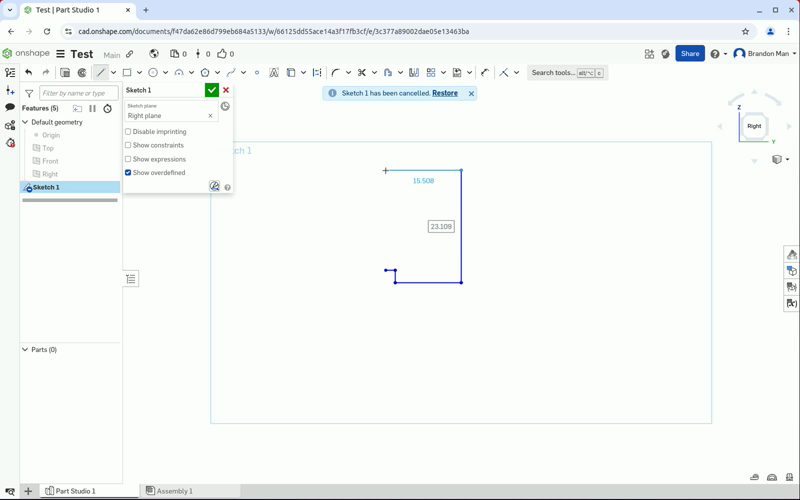
key_up(shift)
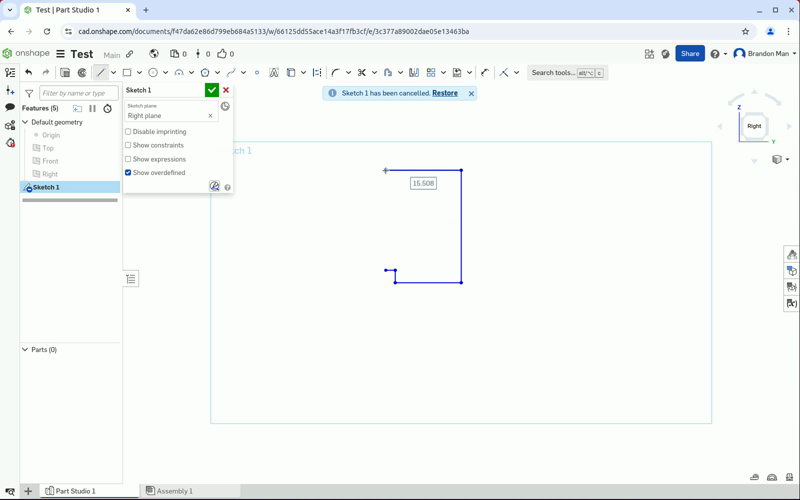
key_down(shift)
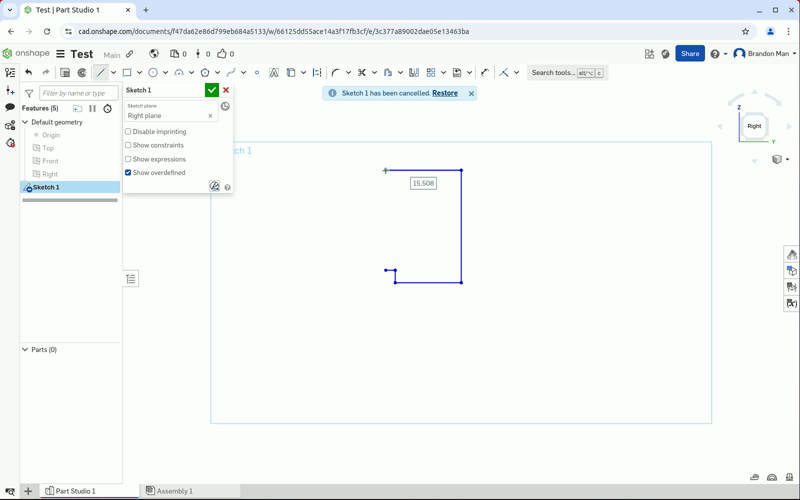
mouse_move(385, 270)
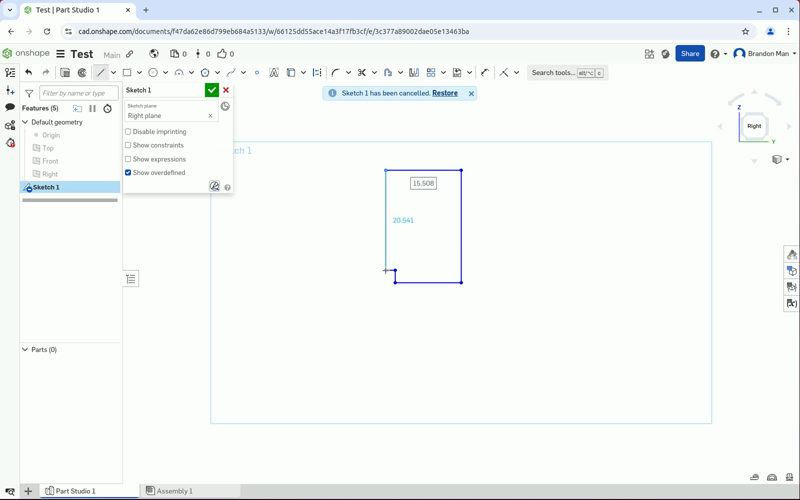
key_up(shift)
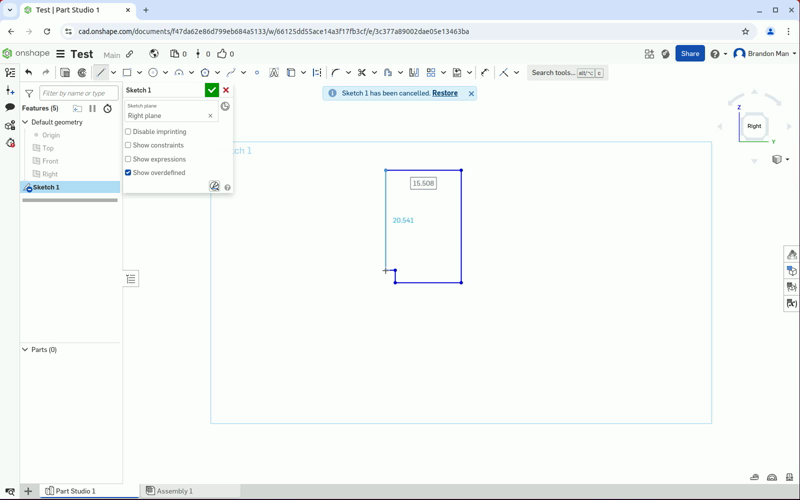
click(385, 270)
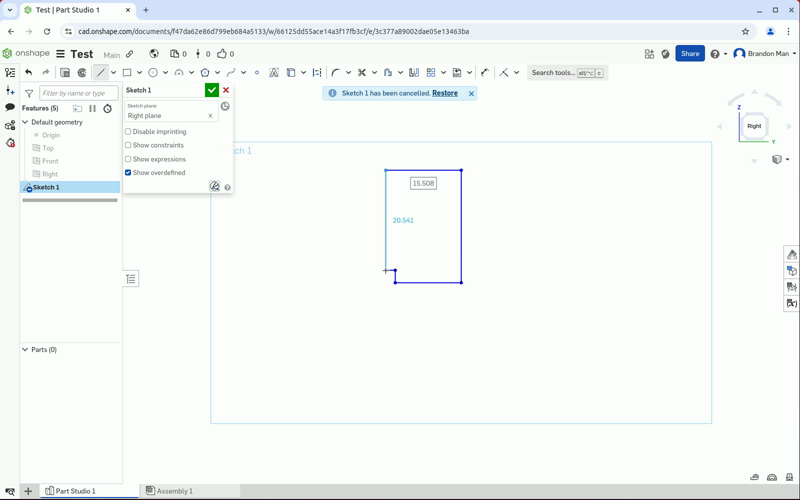
key(esc)
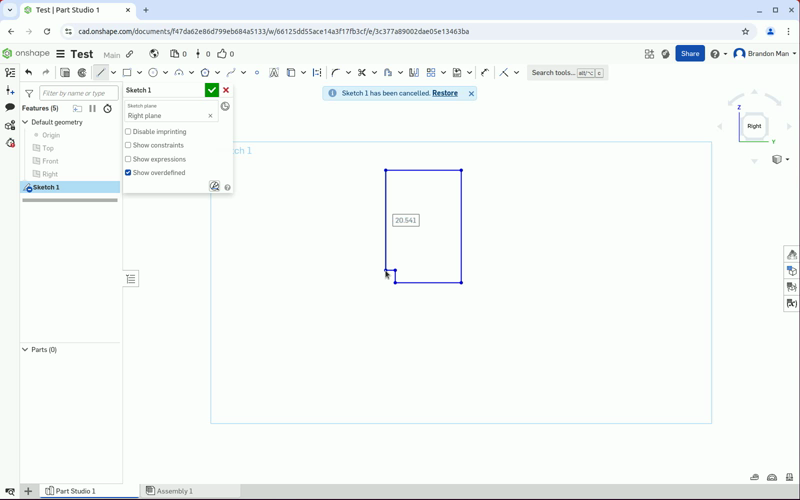
mouse_move(411, 238)
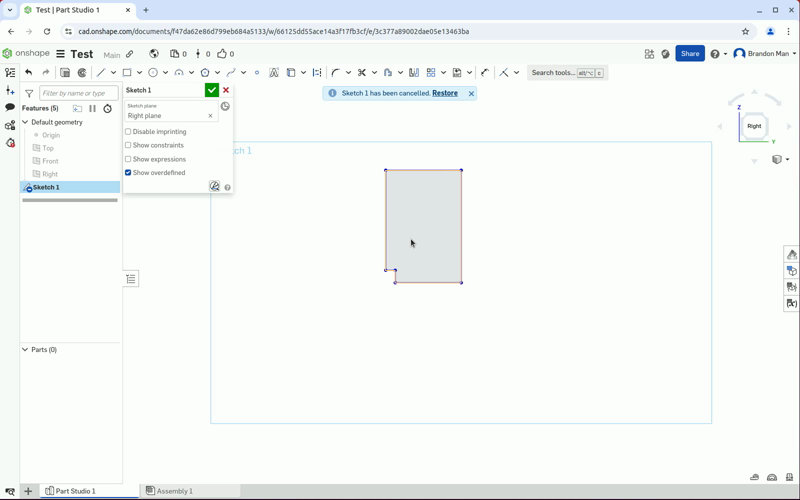
click(411, 238)
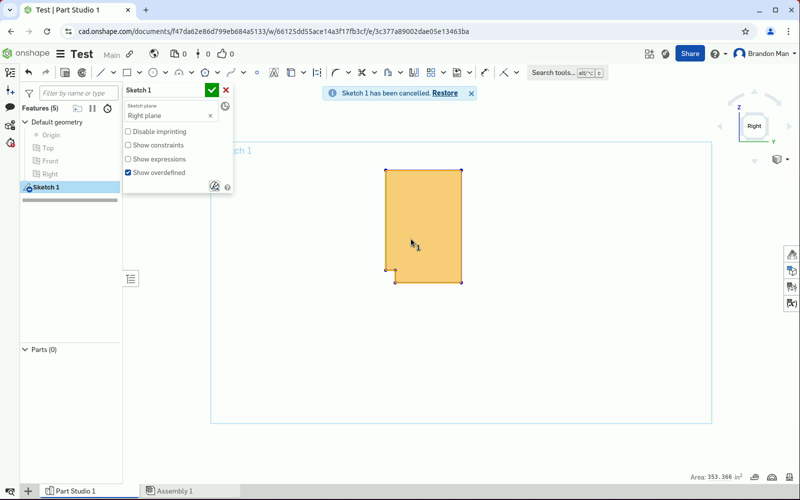
mouse_move(73, 352)
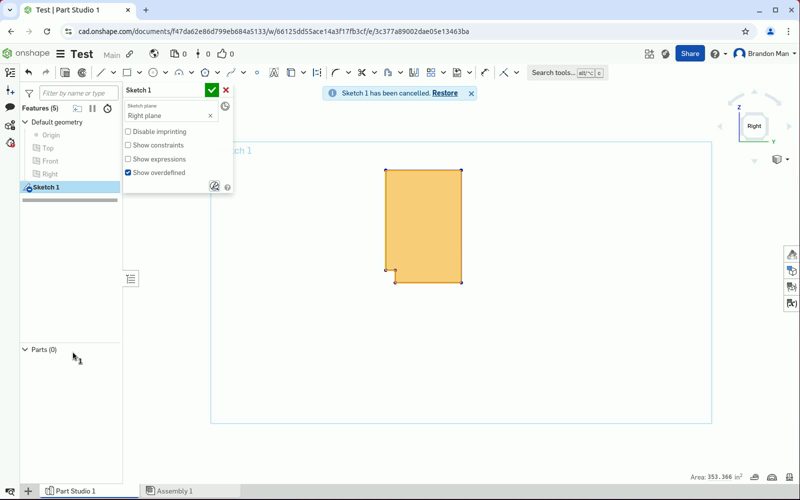
key(shift+y)
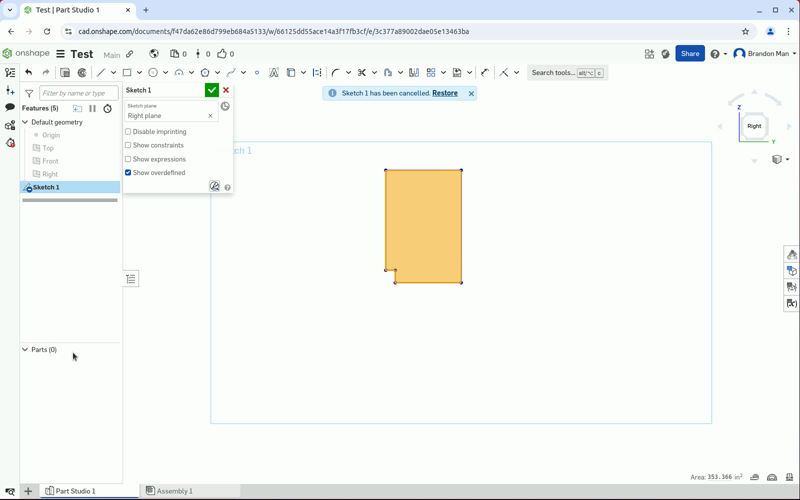
key(shift+e)
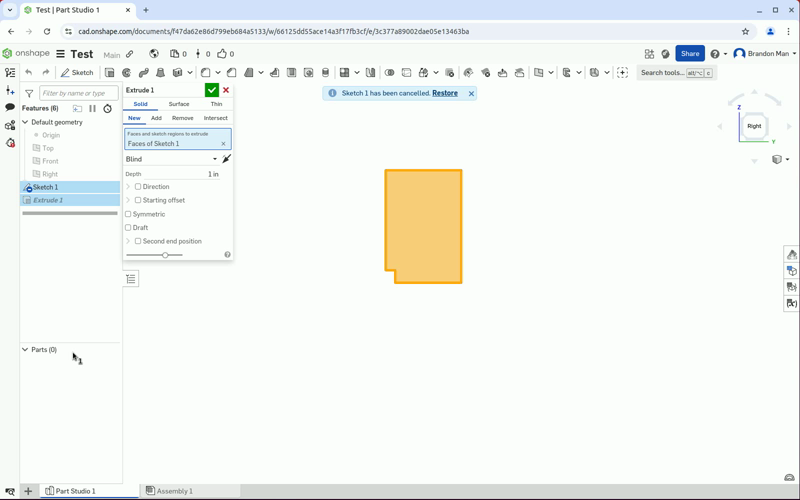
mouse_move(143, 106)
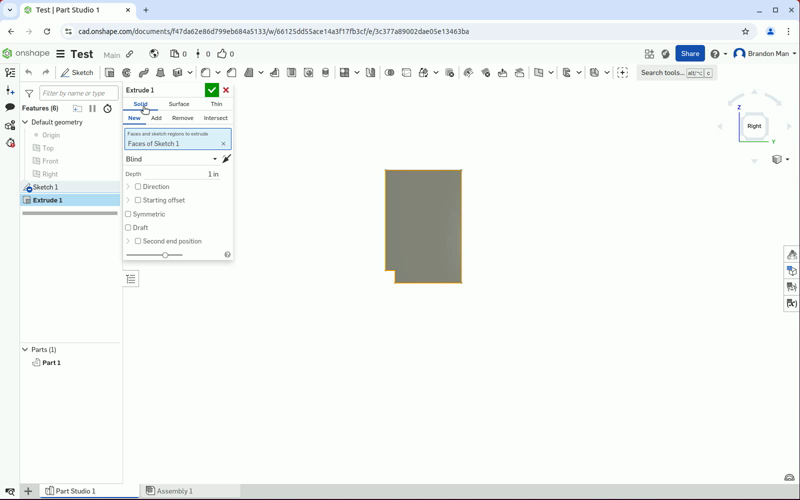
click(143, 106)
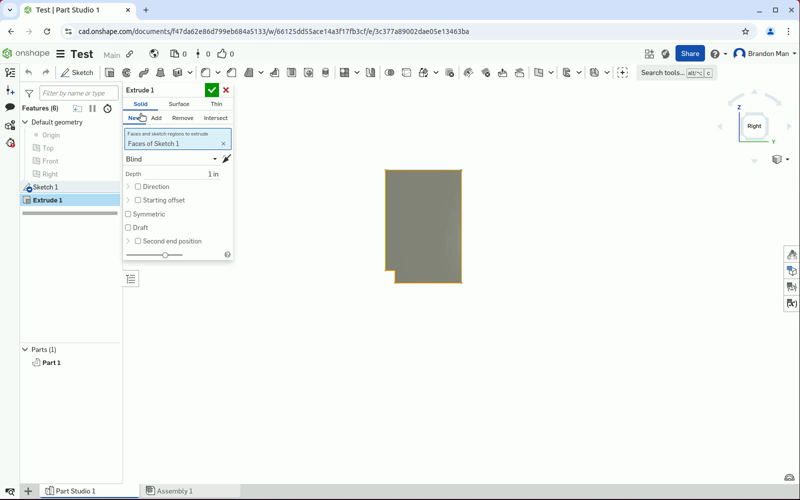
mouse_move(137, 120)
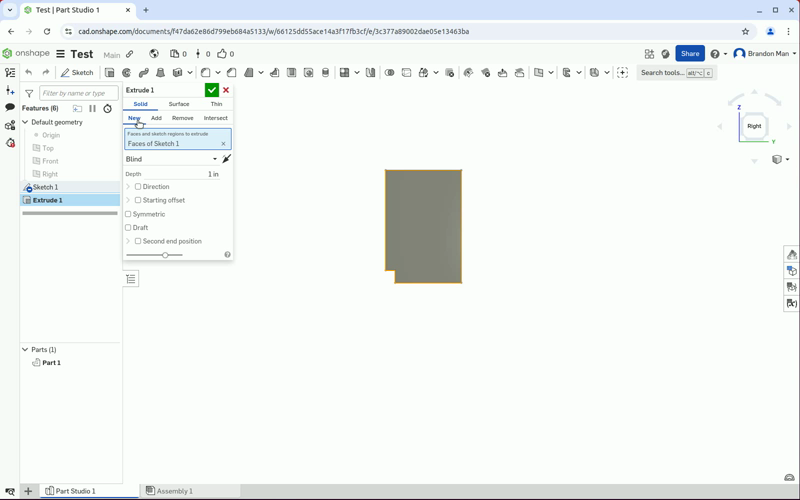
click(137, 120)
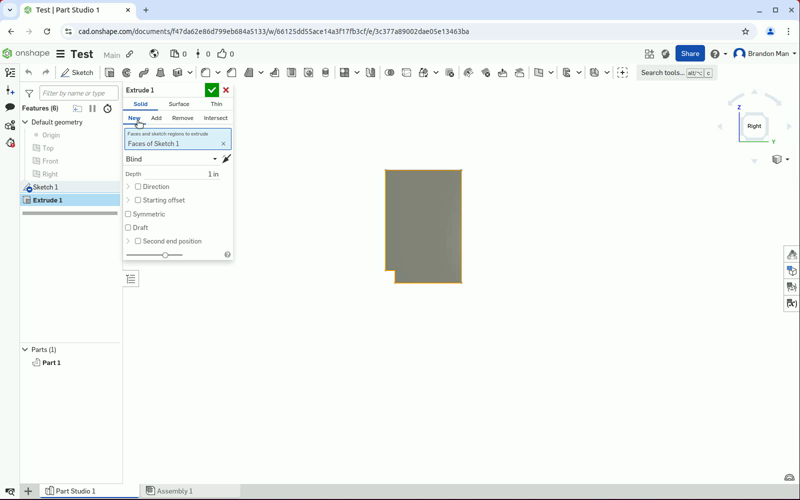
key(tab, 4)
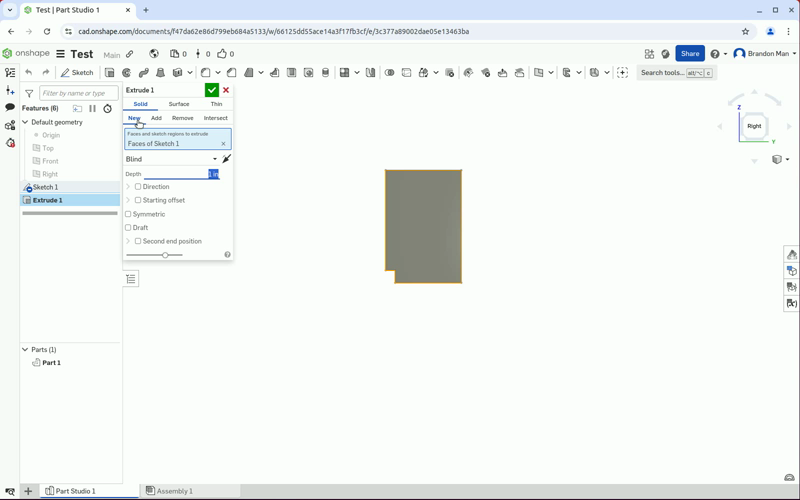
text(13.48)
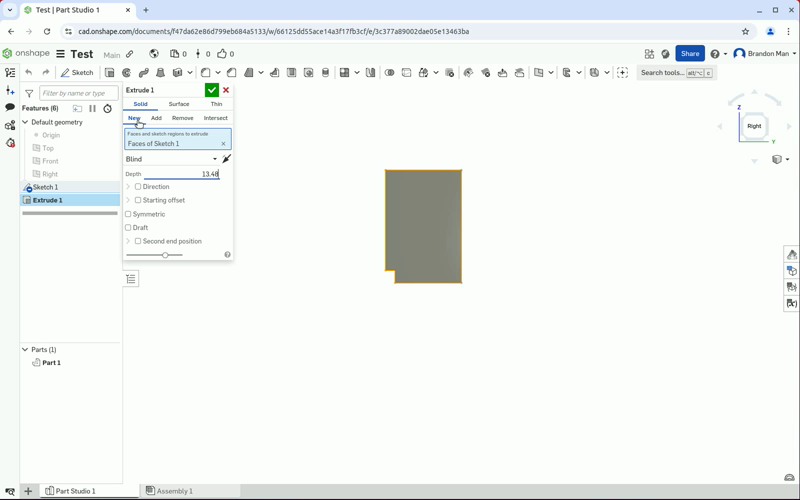
key(enter)
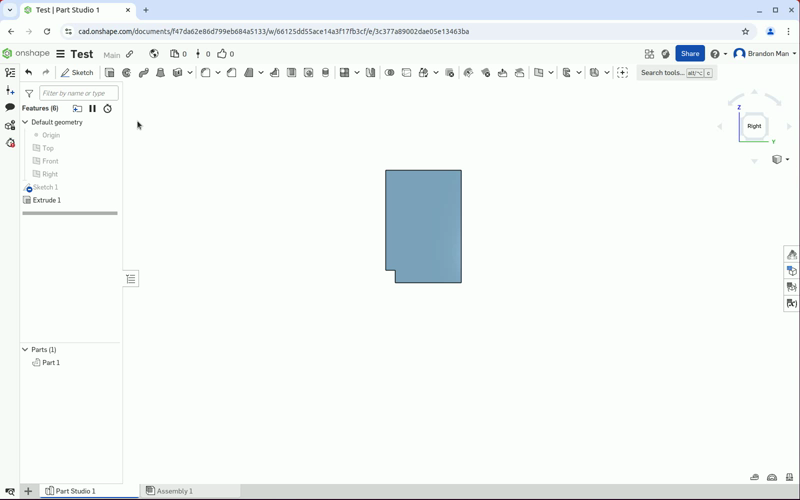
key(shift+h)
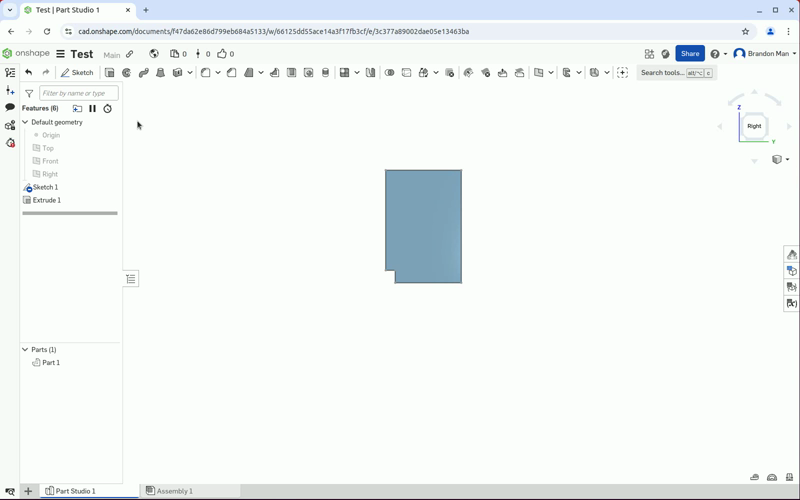
key(shift+h)
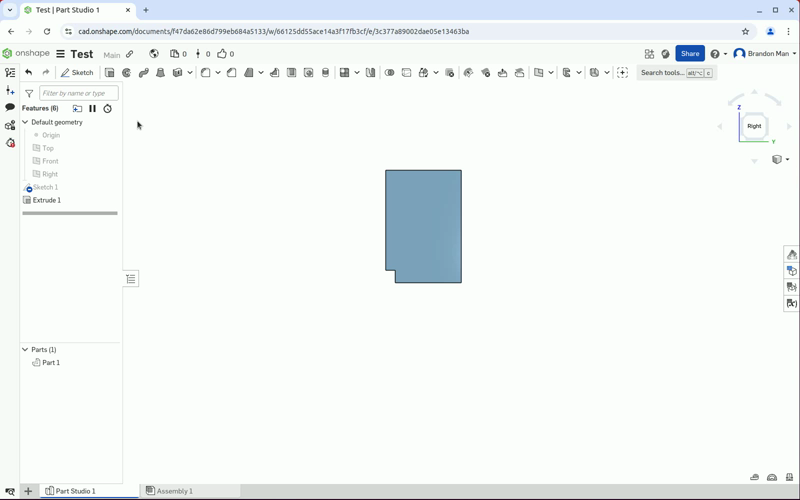
mouse_move(73, 189)
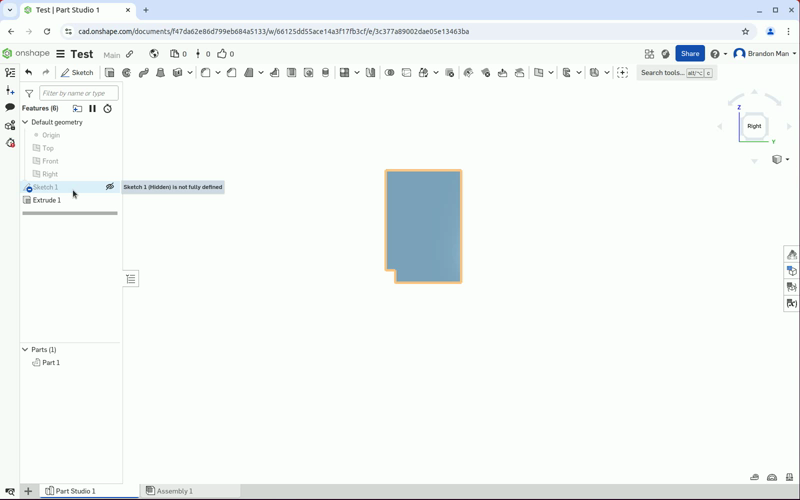
click(73, 189)
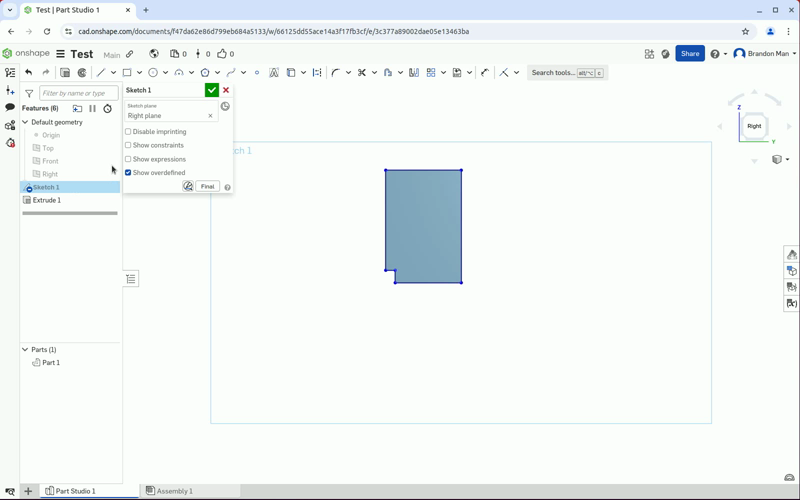
mouse_move(229, 92)
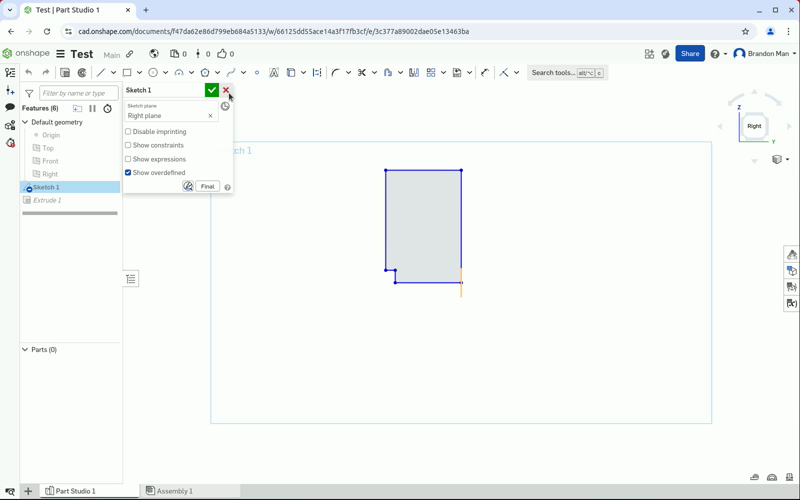
click(229, 92)
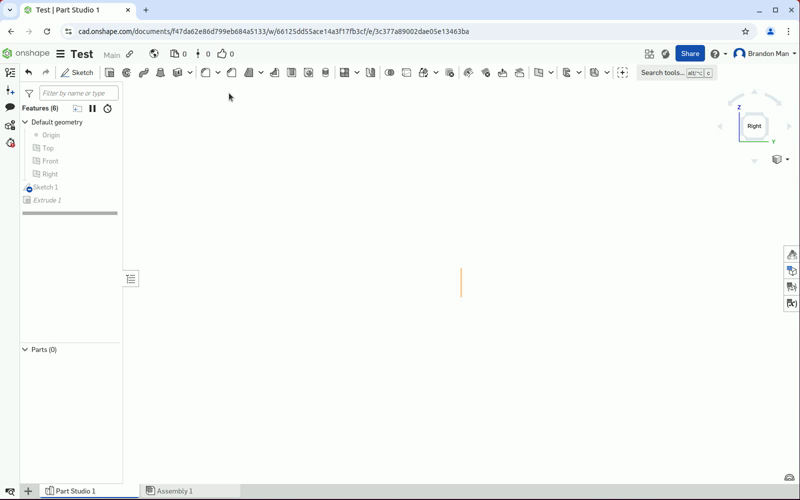
mouse_move(73, 352)
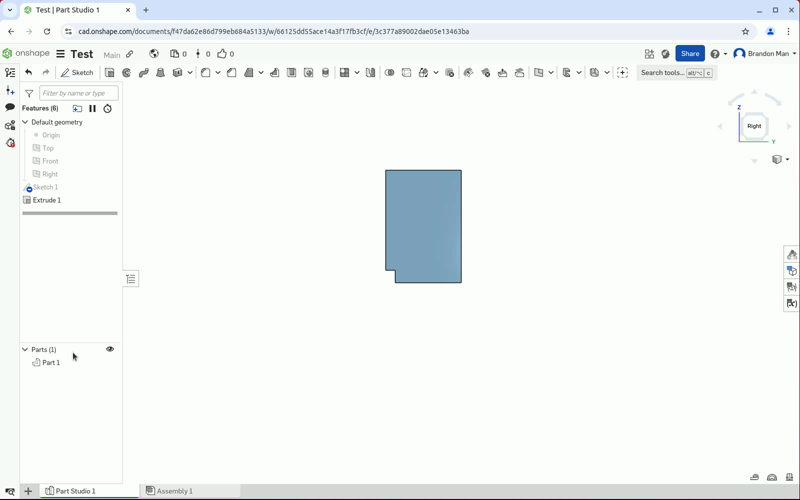
key(y)
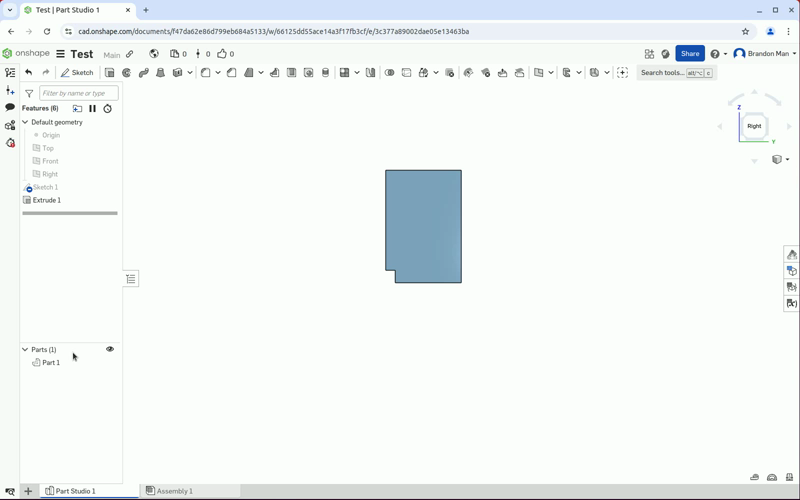
key(shift+p)
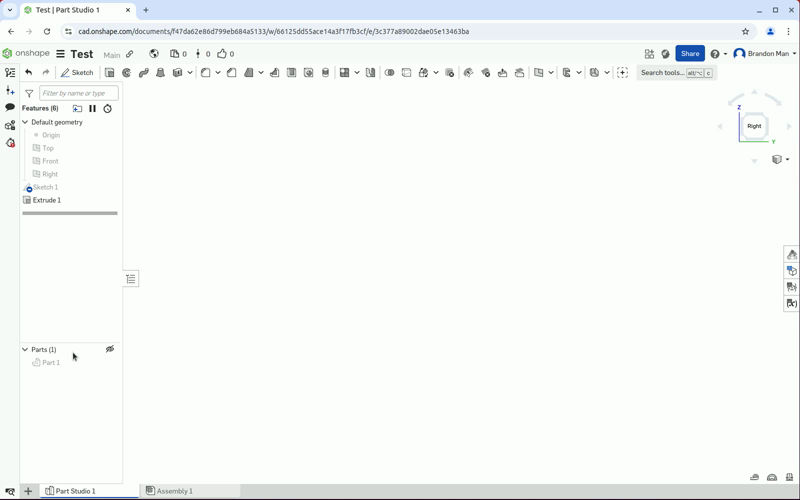
key(space)
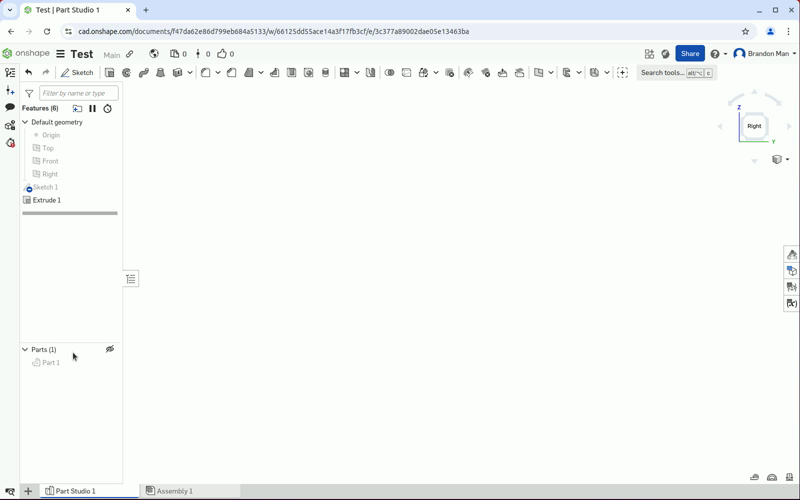
key_down(shift)
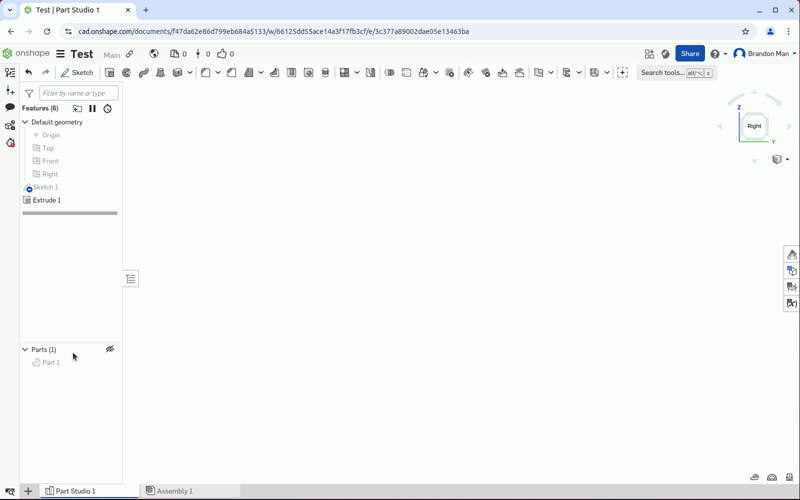
key(right)
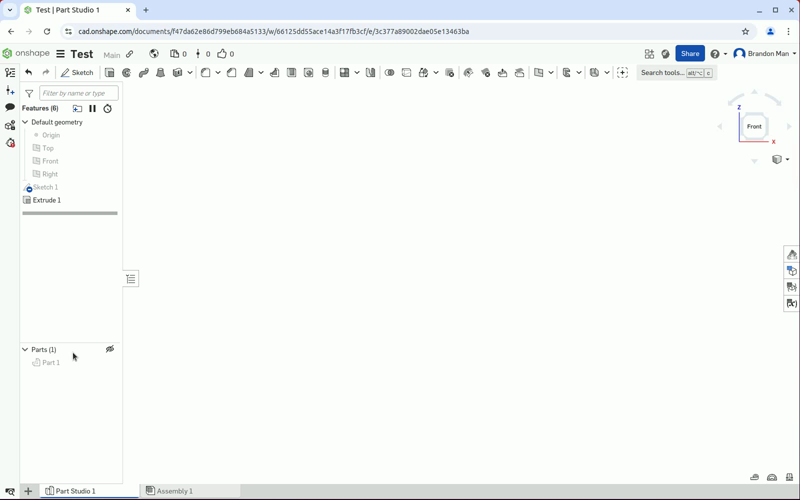
key_up(shift)
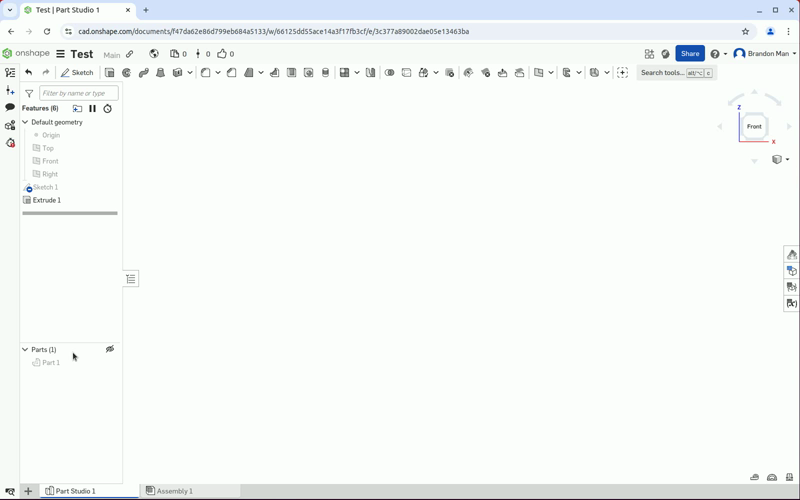
mouse_move(73, 352)
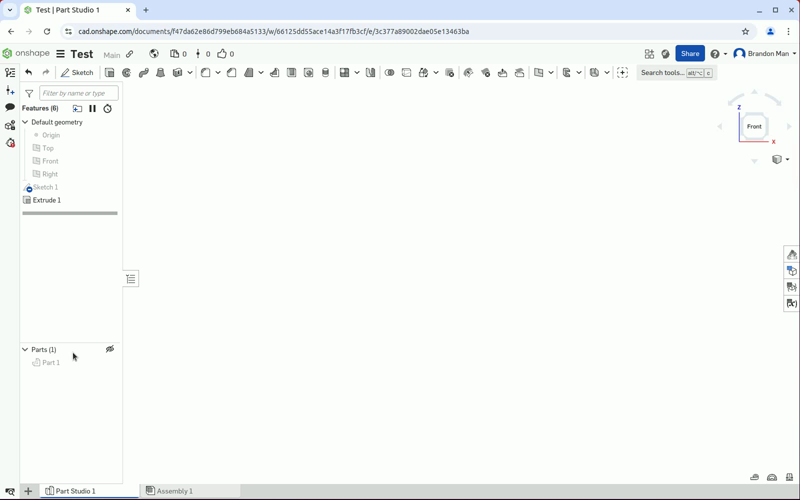
key(shift+y)
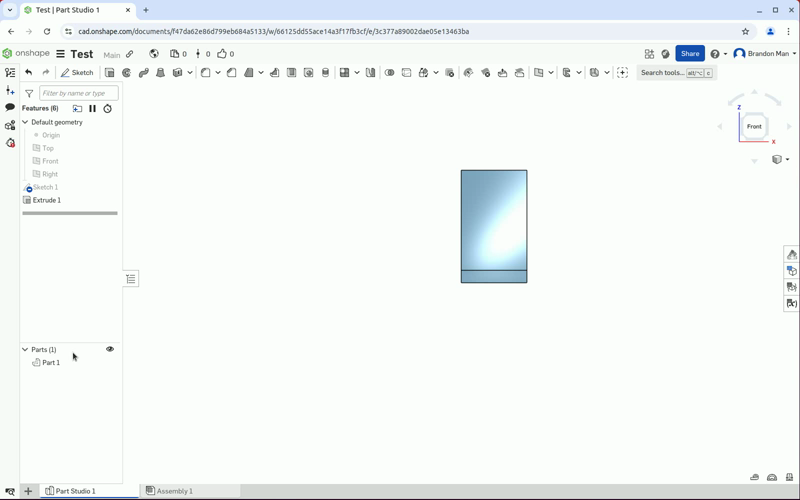
mouse_move(541, 75)
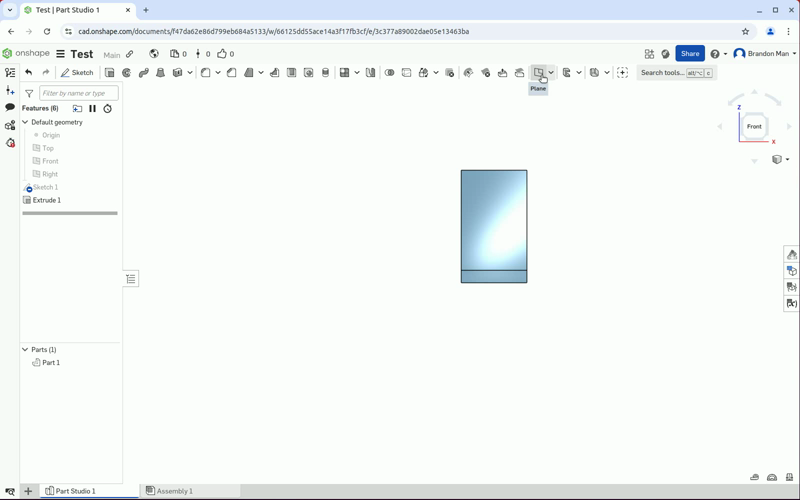
click(541, 75)
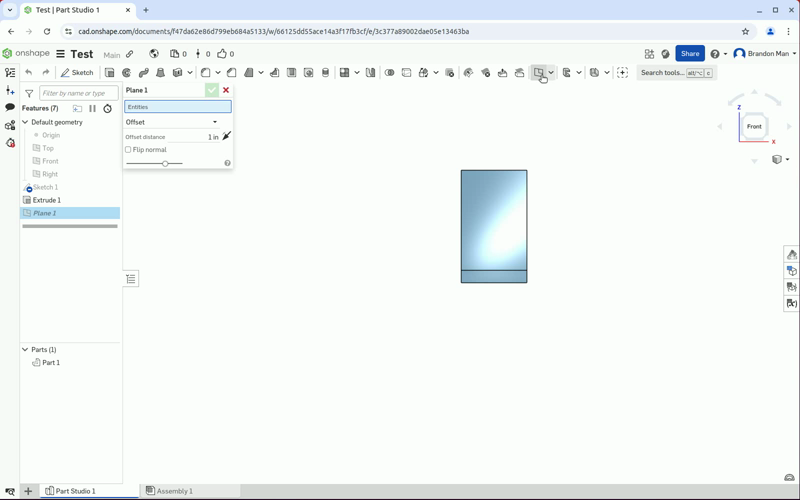
mouse_move(73, 163)
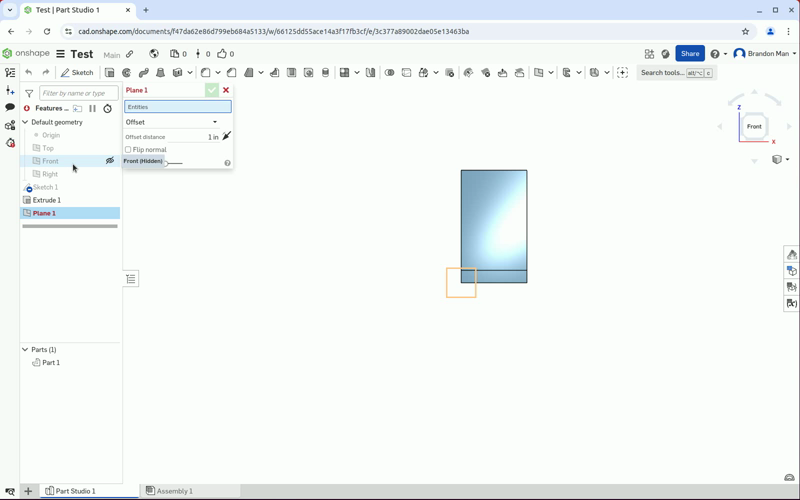
click(73, 163)
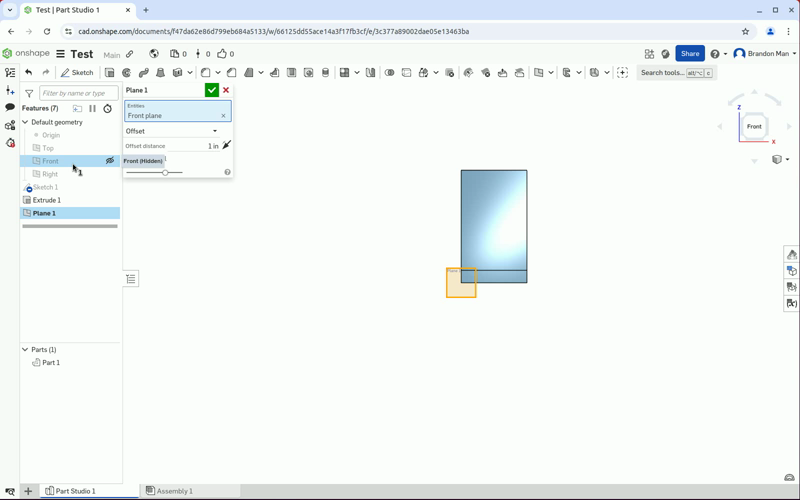
key(tab, 2)
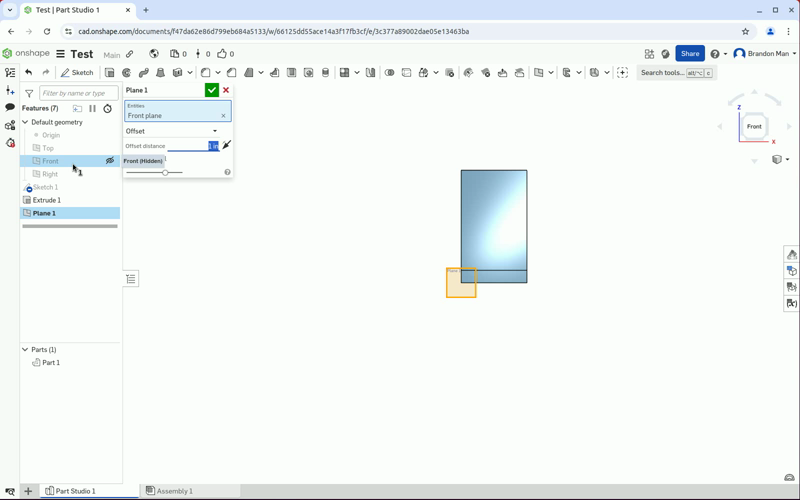
text(15.405)
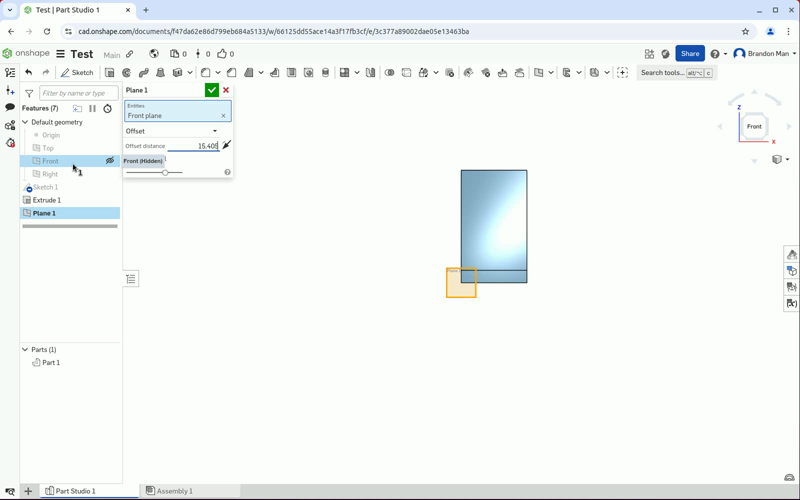
key(enter, 2)
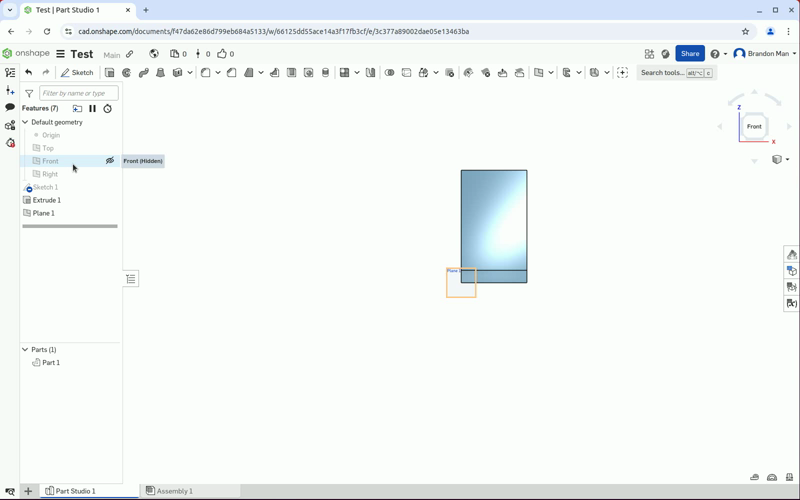
key(shift+s)
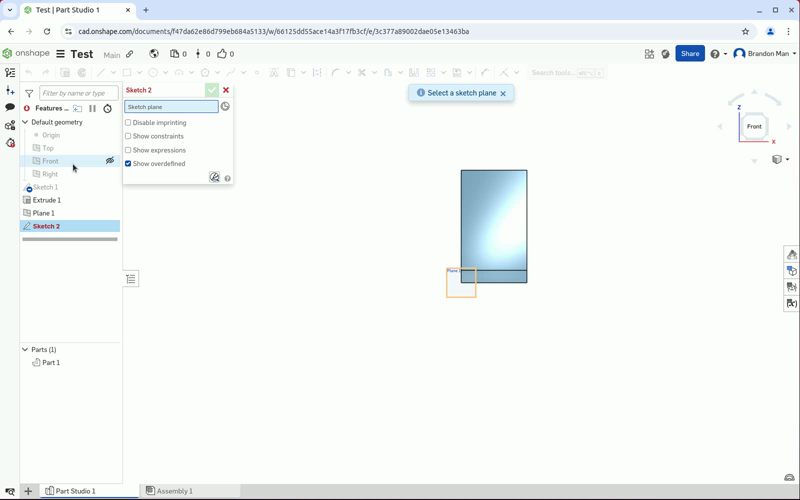
mouse_move(73, 215)
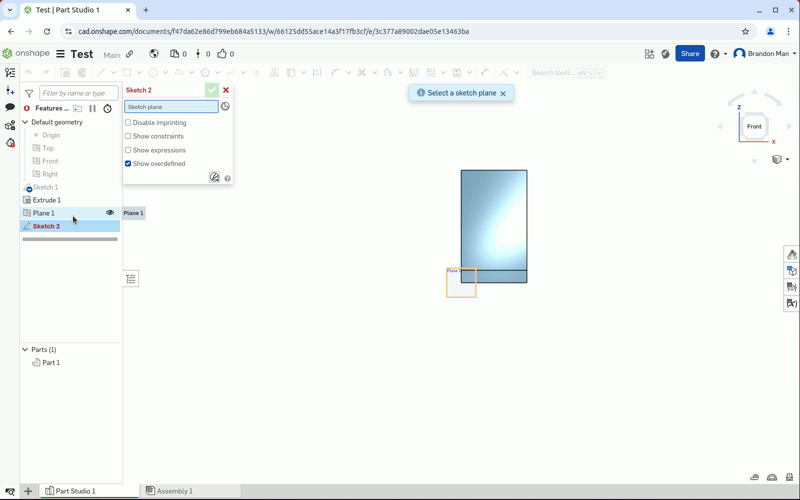
click(73, 215)
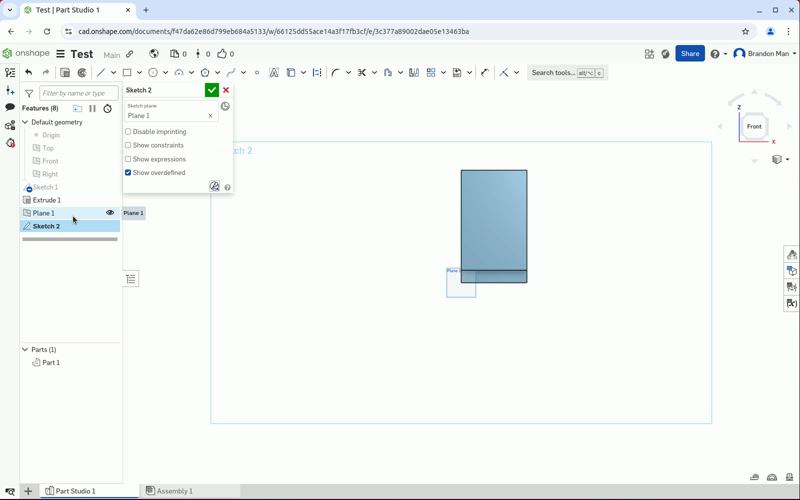
mouse_move(73, 352)
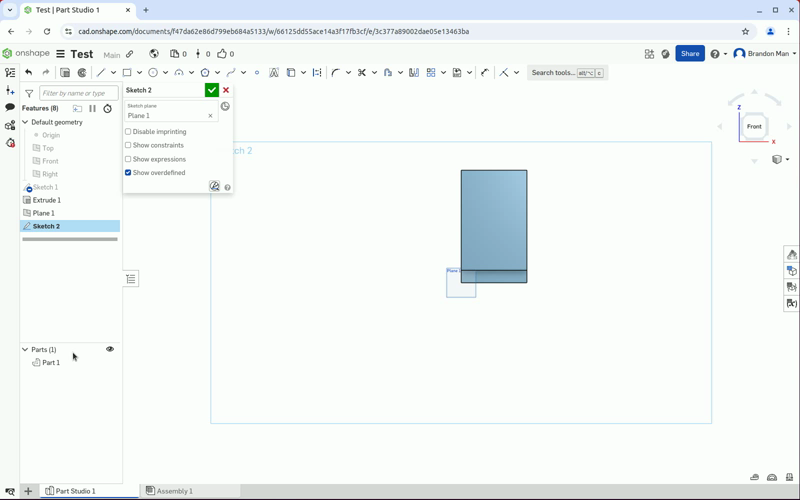
key(y)
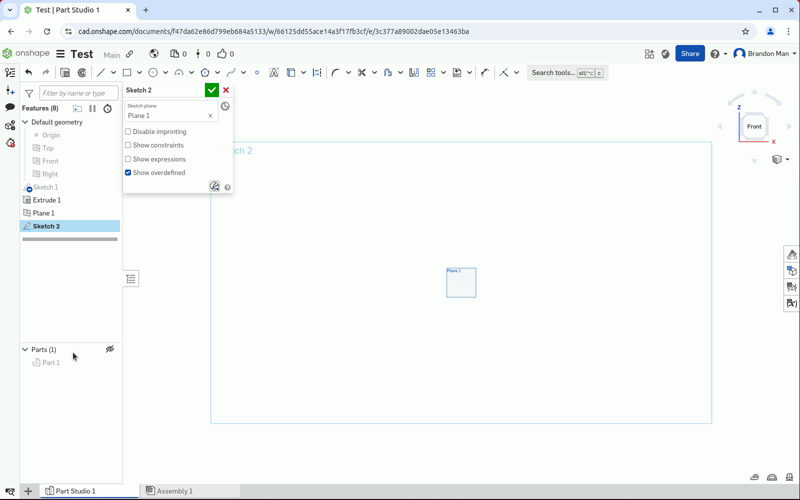
key(l)
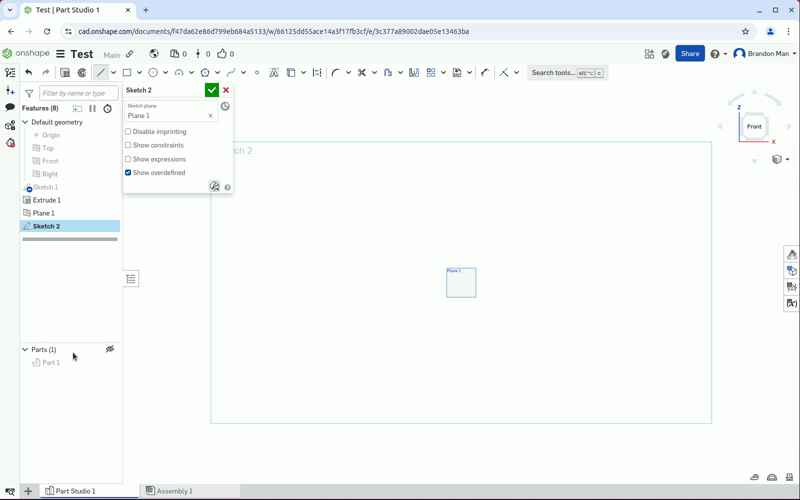
key_down(shift)
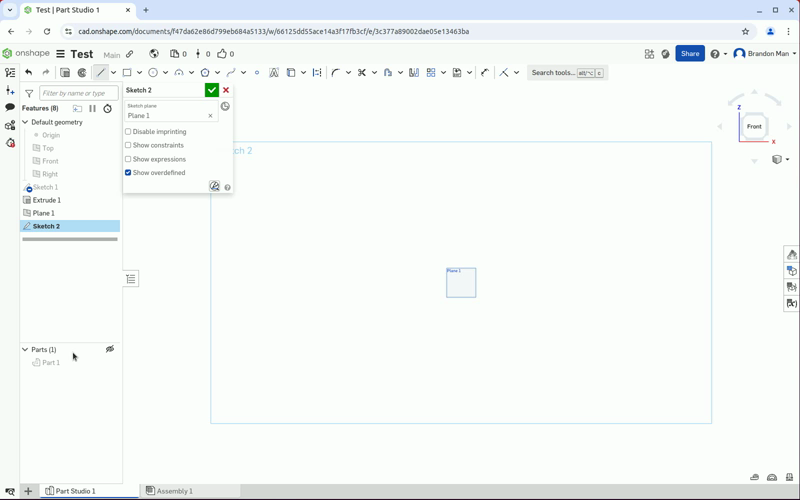
mouse_move(465, 265)
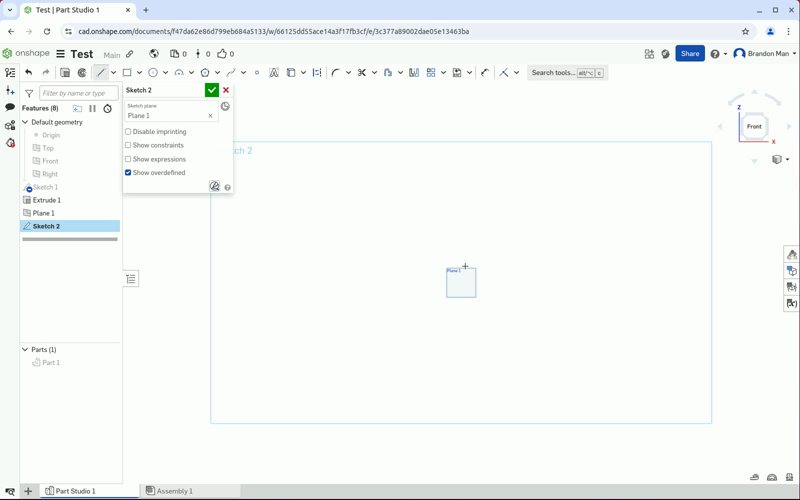
click(465, 265)
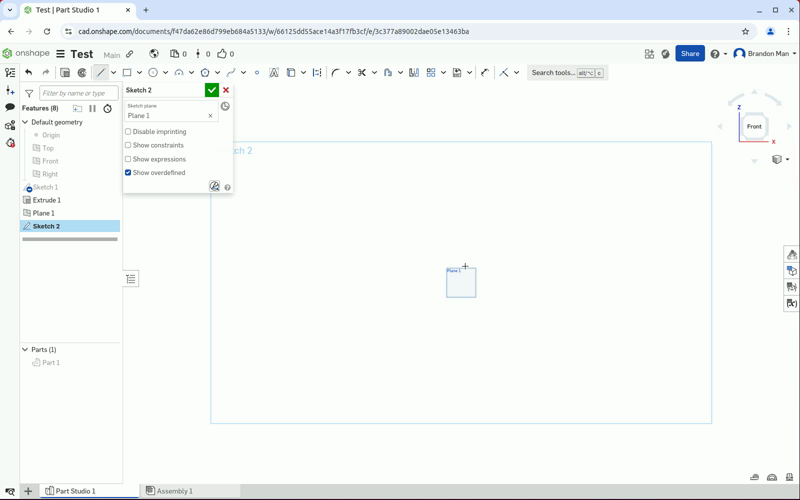
key_up(shift)
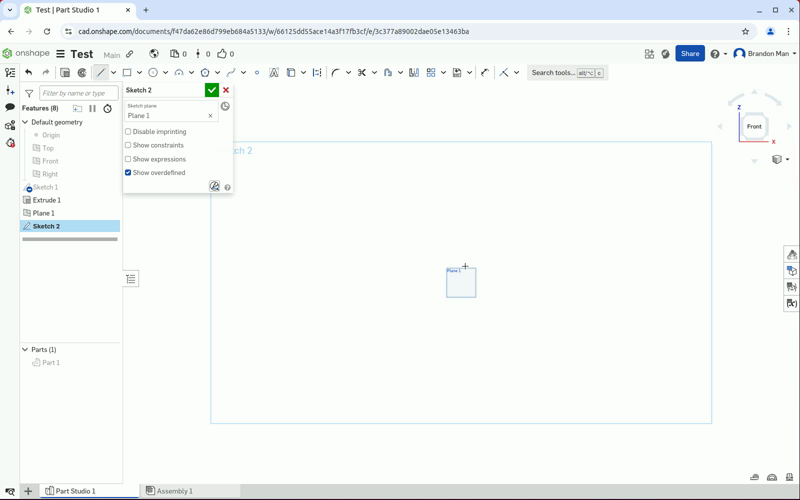
key_down(shift)
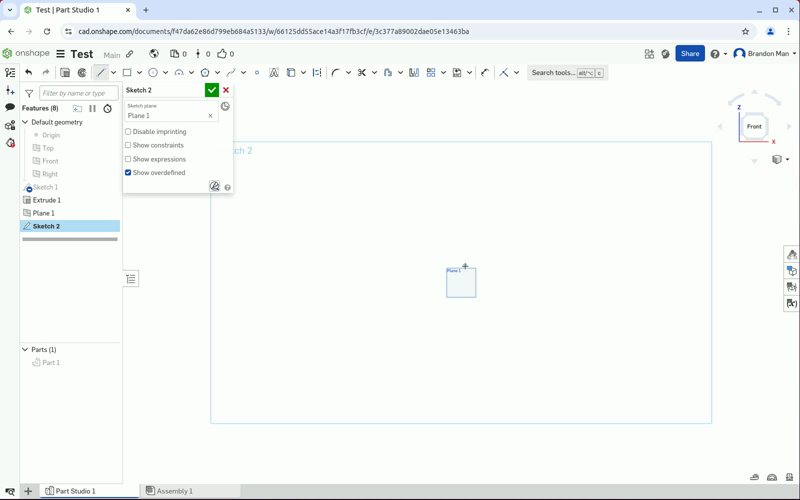
mouse_move(495, 265)
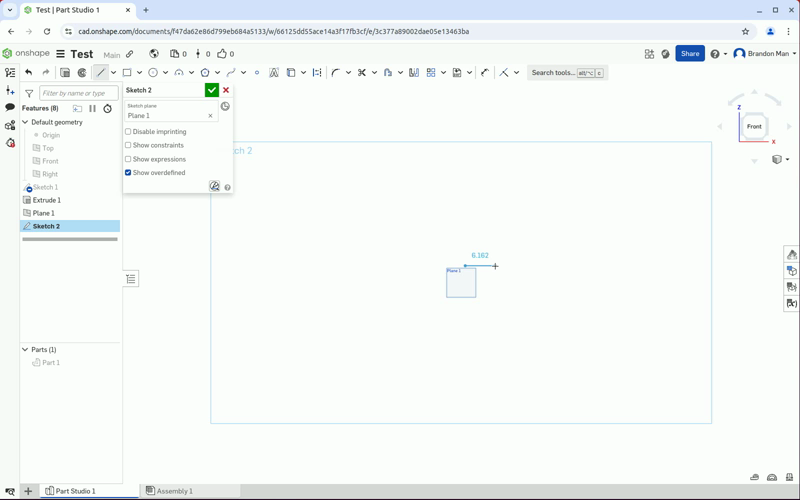
mouse_move(521, 265)
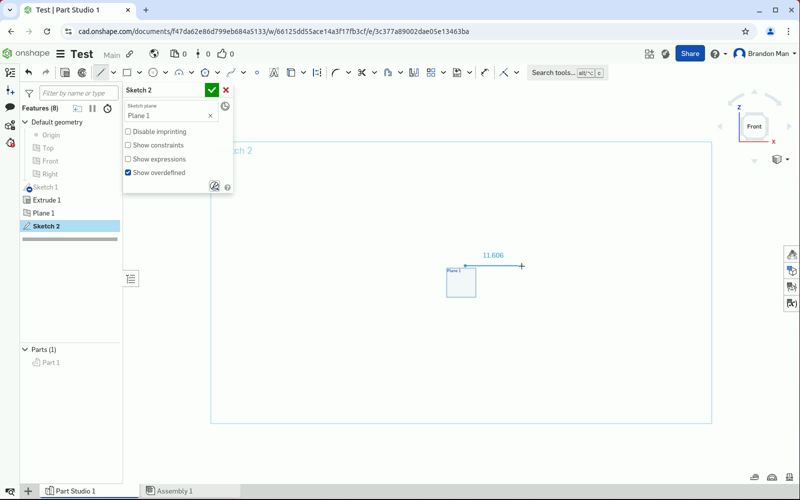
click(521, 265)
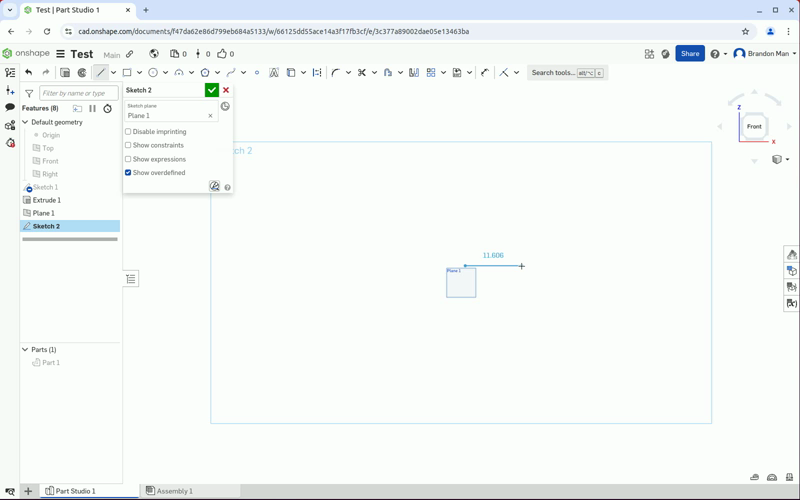
key_up(shift)
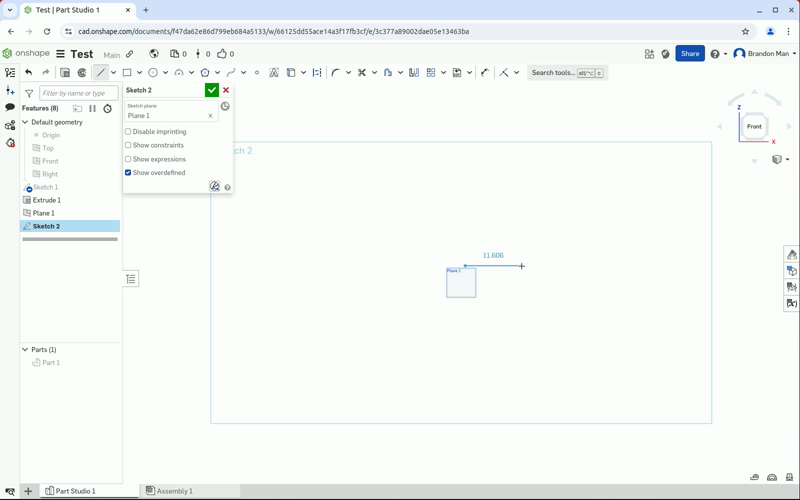
key_down(shift)
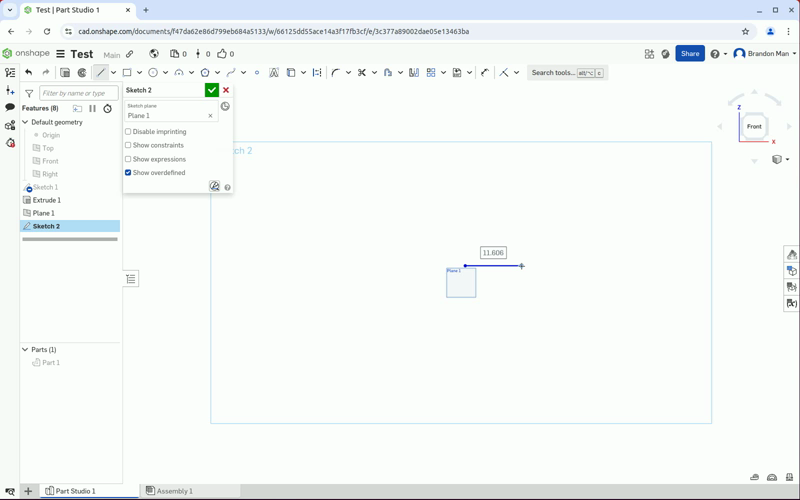
mouse_move(521, 174)
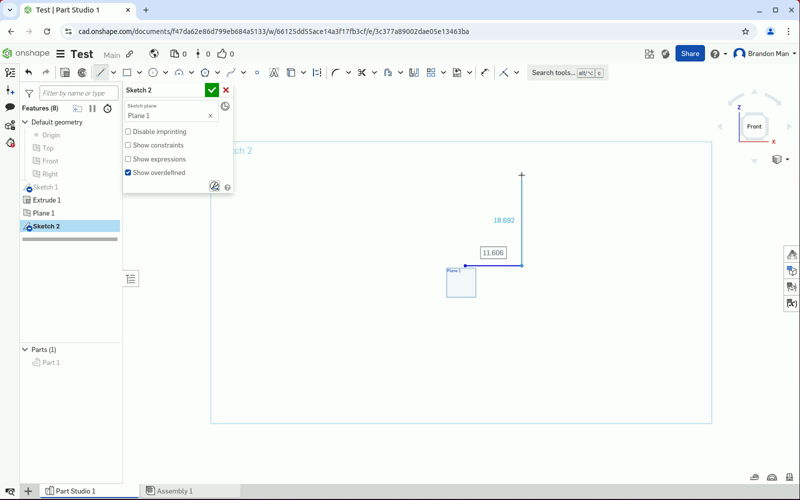
click(521, 174)
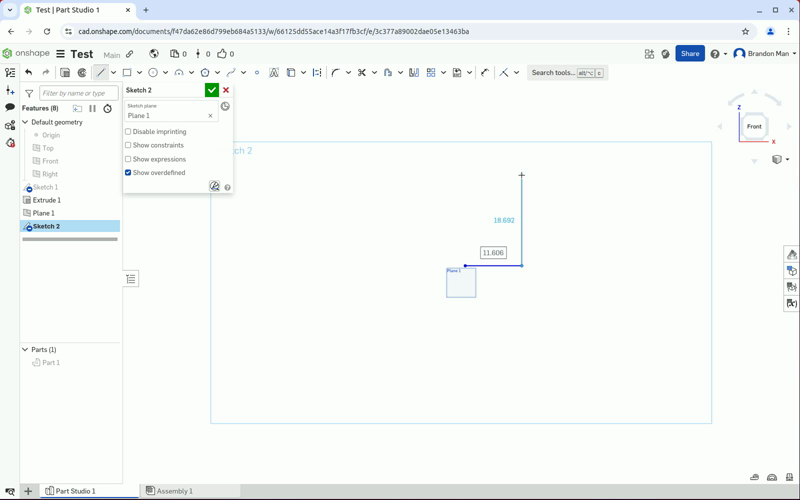
key_up(shift)
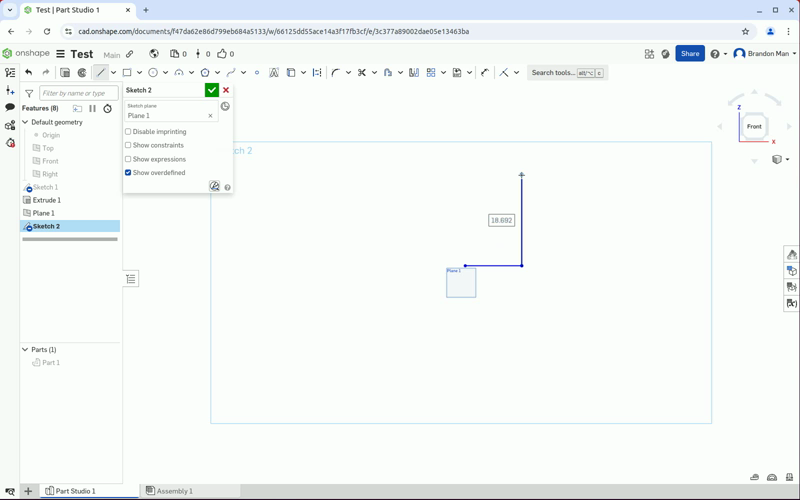
key_down(shift)
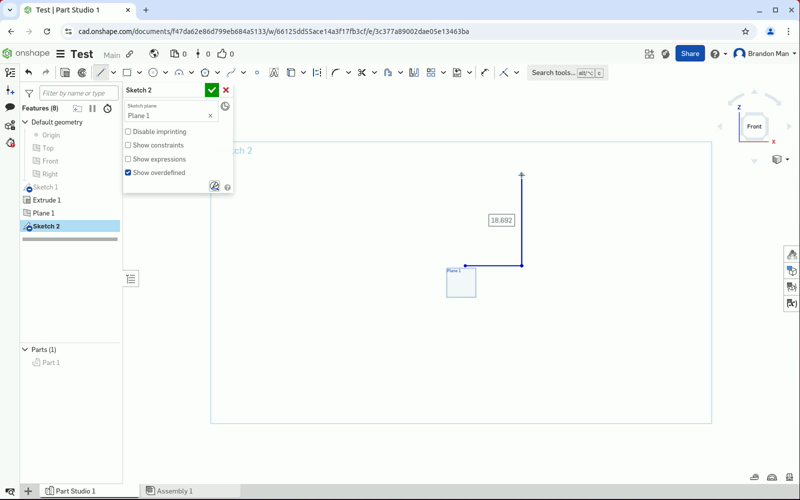
mouse_move(551, 174)
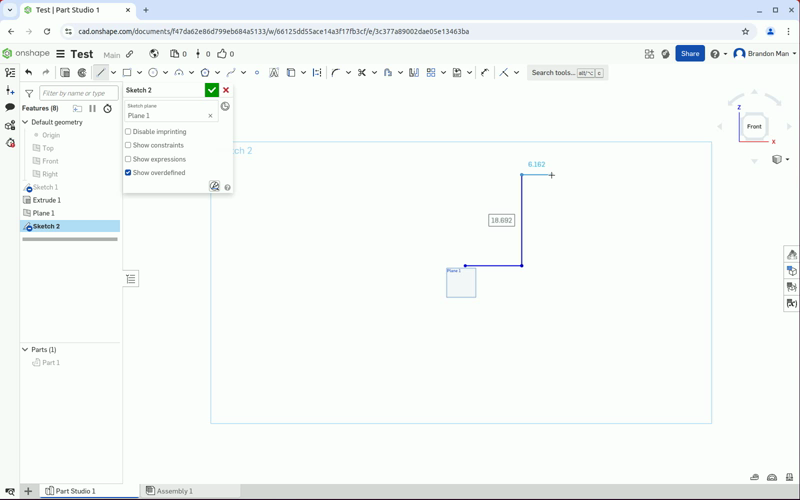
mouse_move(465, 174)
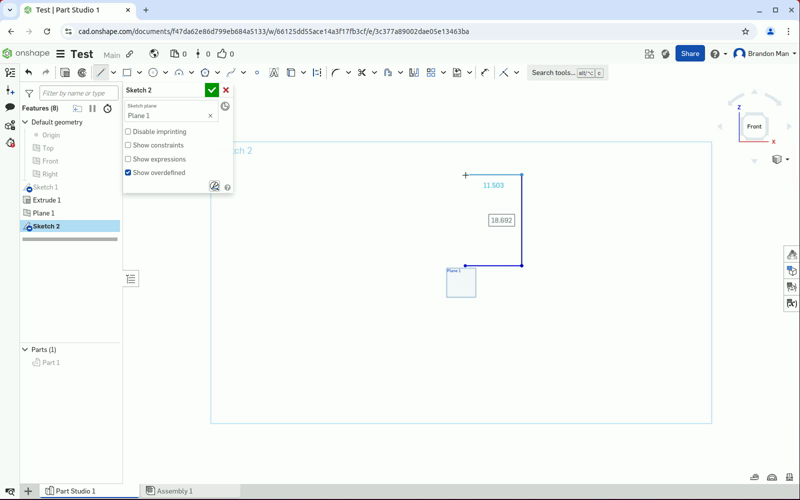
click(465, 174)
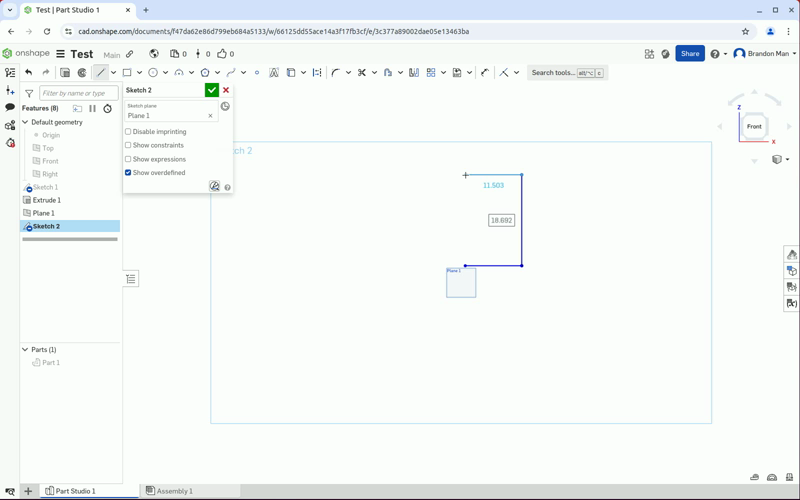
key_up(shift)
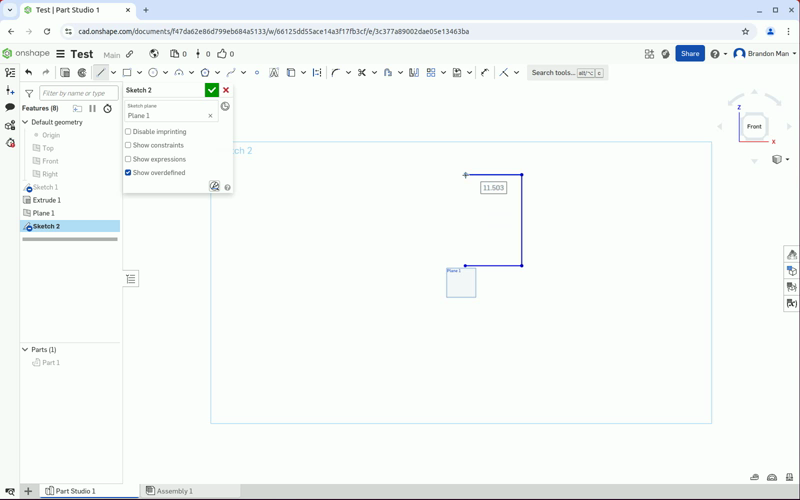
key_down(shift)
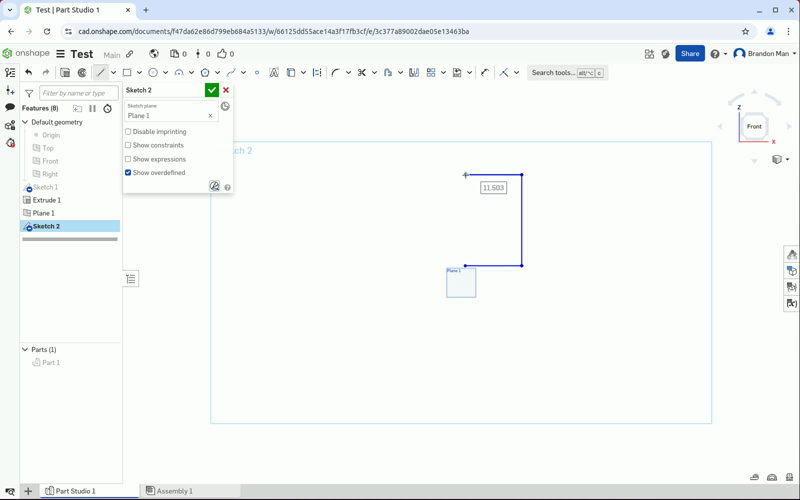
mouse_move(465, 265)
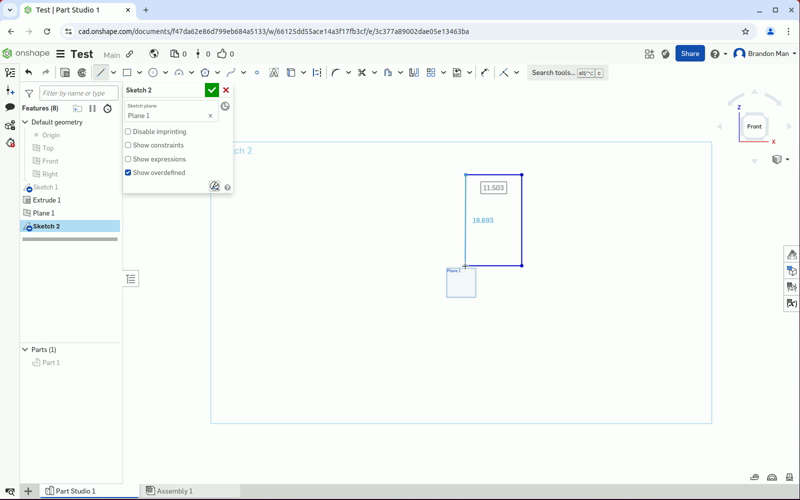
key_up(shift)
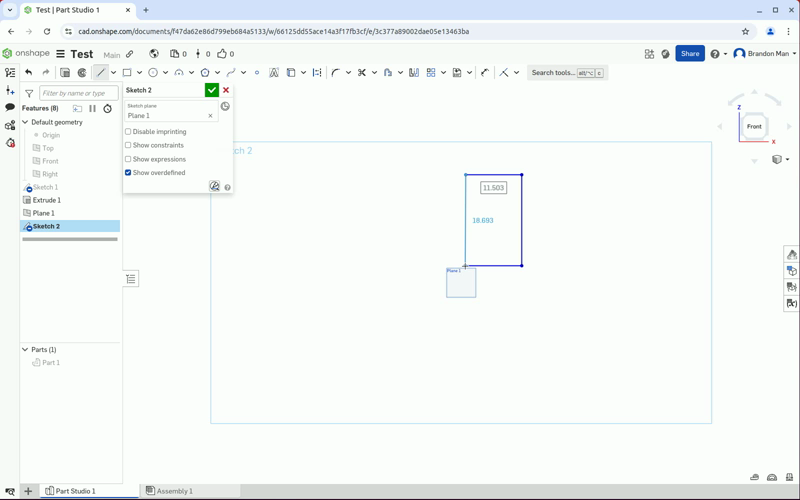
click(465, 265)
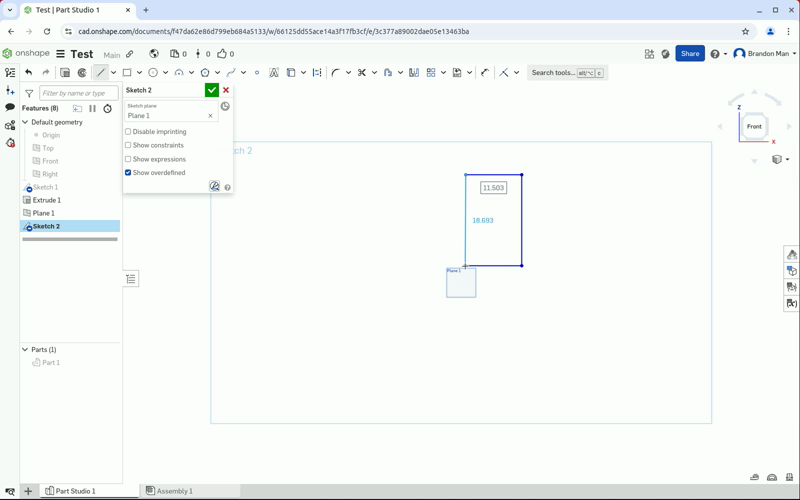
key(esc)
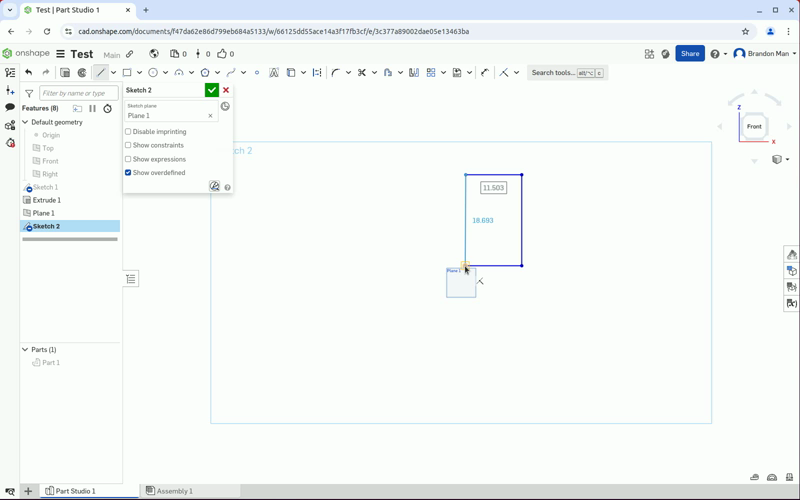
mouse_move(511, 196)
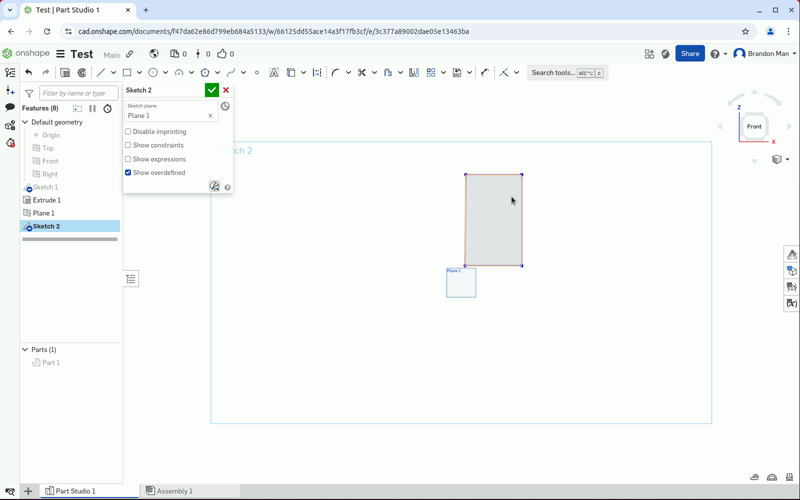
click(511, 196)
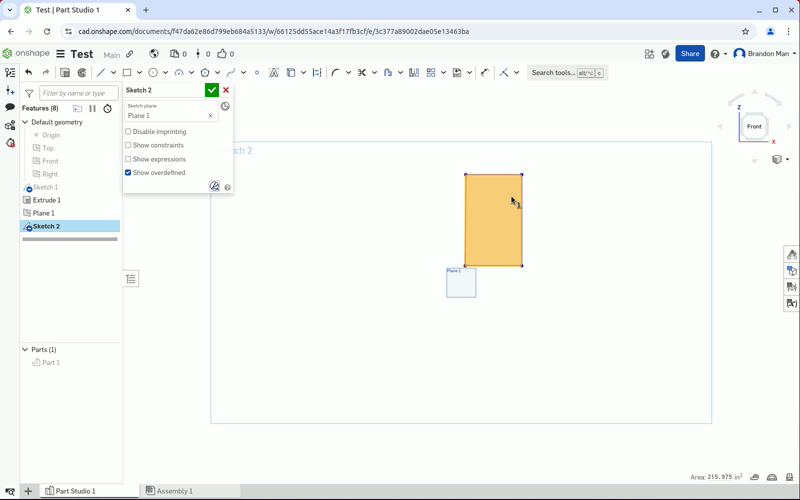
mouse_move(73, 352)
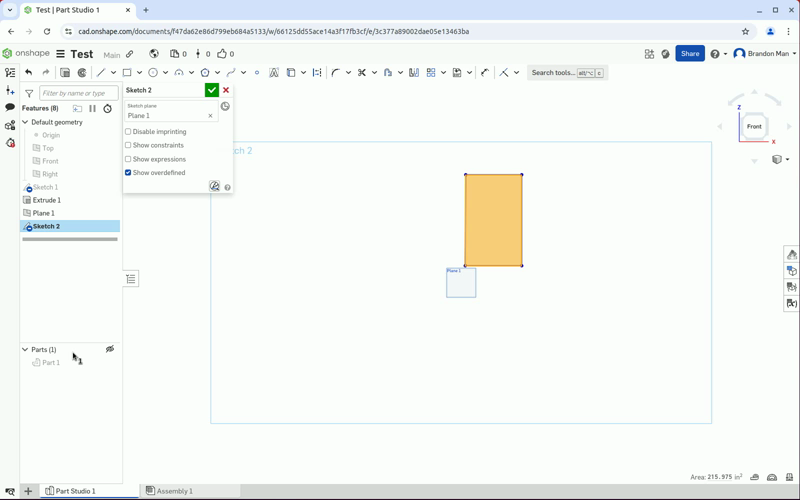
key(shift+y)
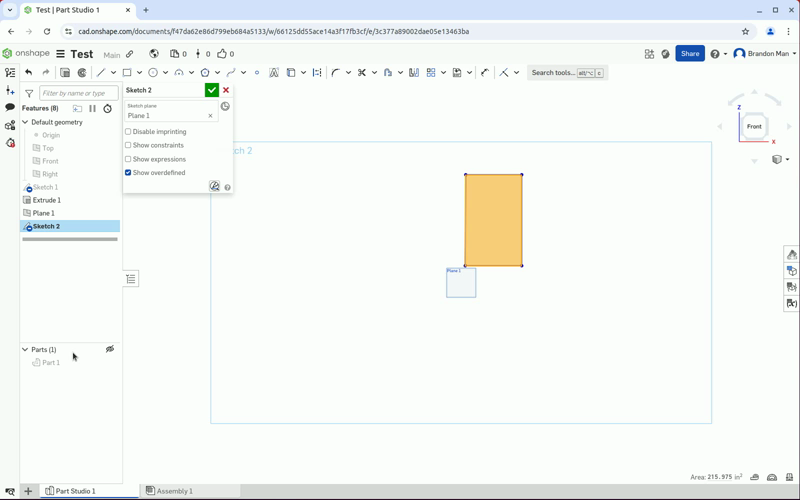
key(shift+e)
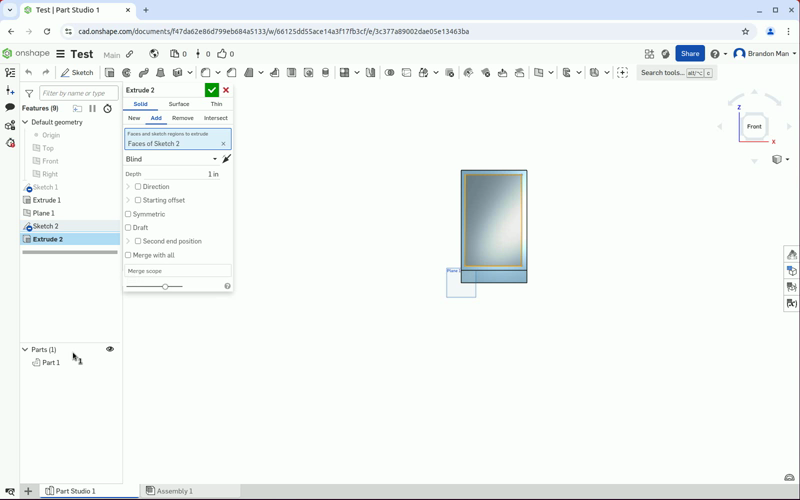
mouse_move(143, 106)
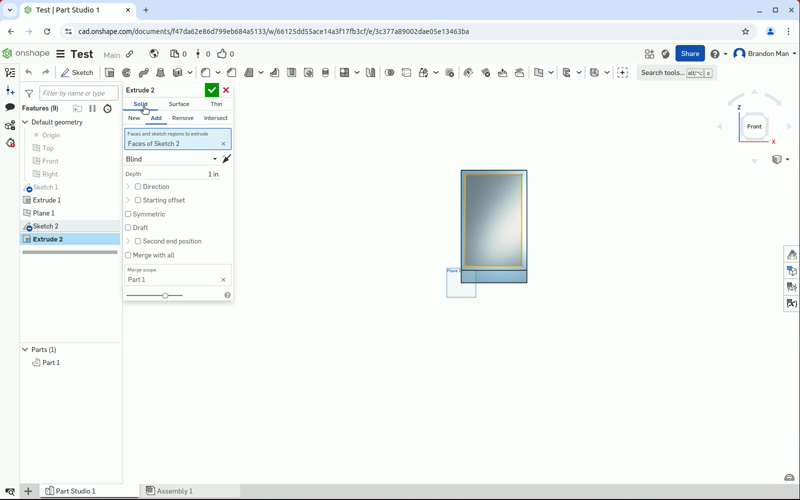
click(143, 106)
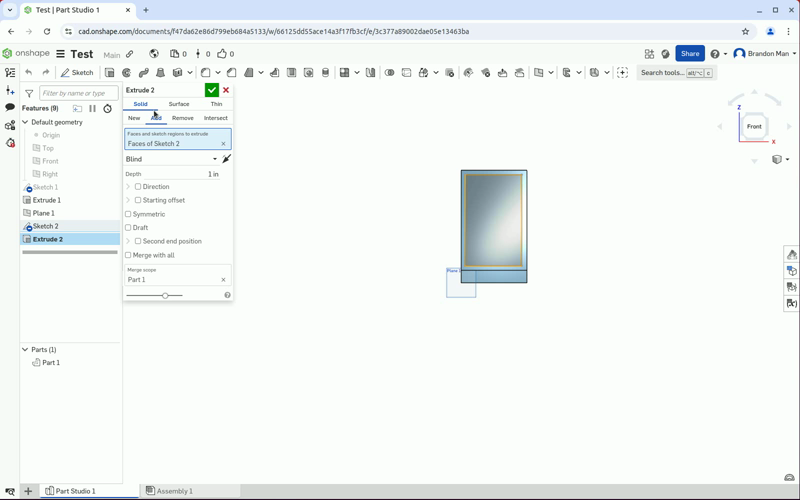
mouse_move(186, 120)
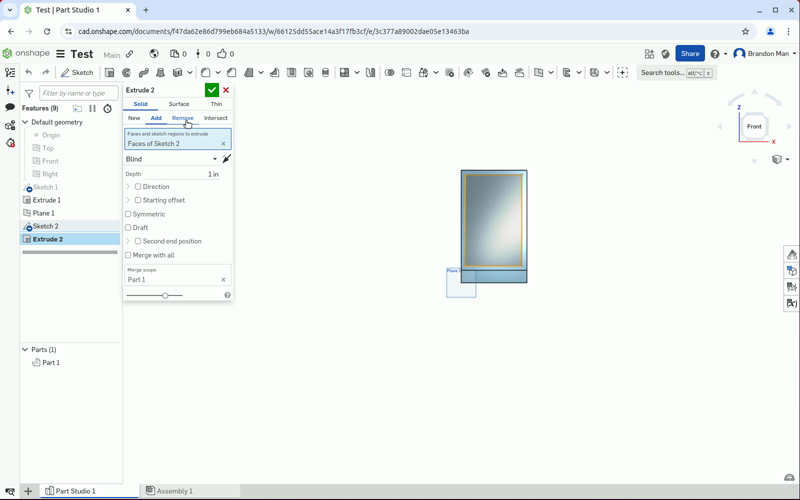
click(186, 120)
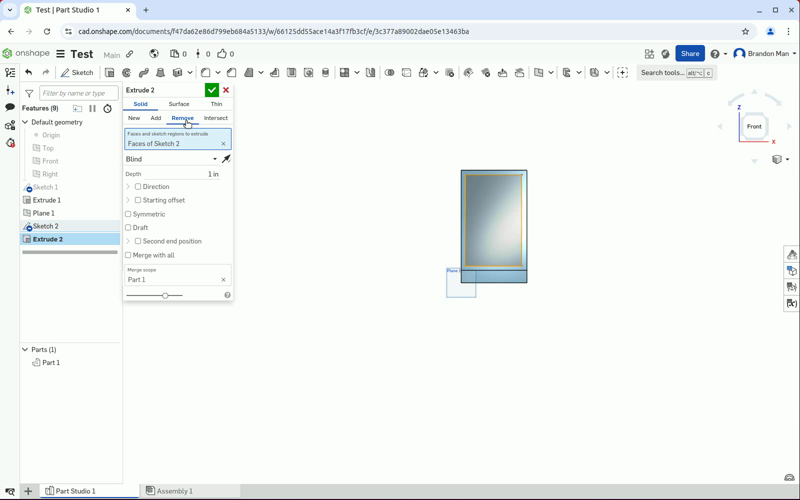
key(tab, 4)
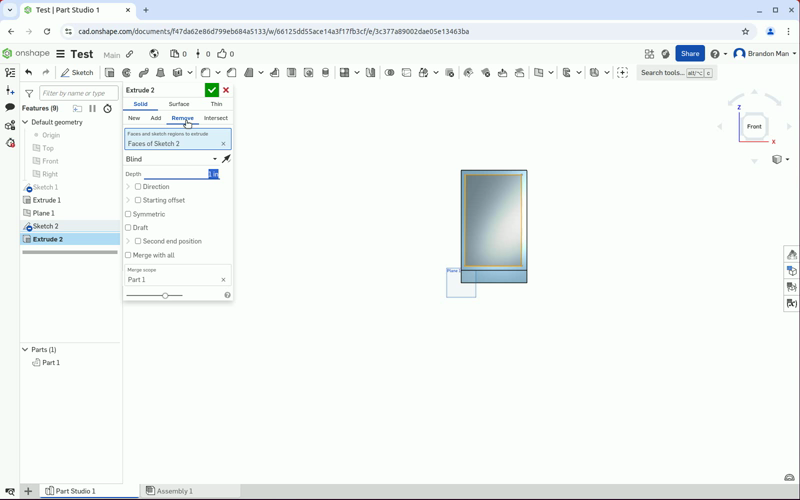
text(15.165)
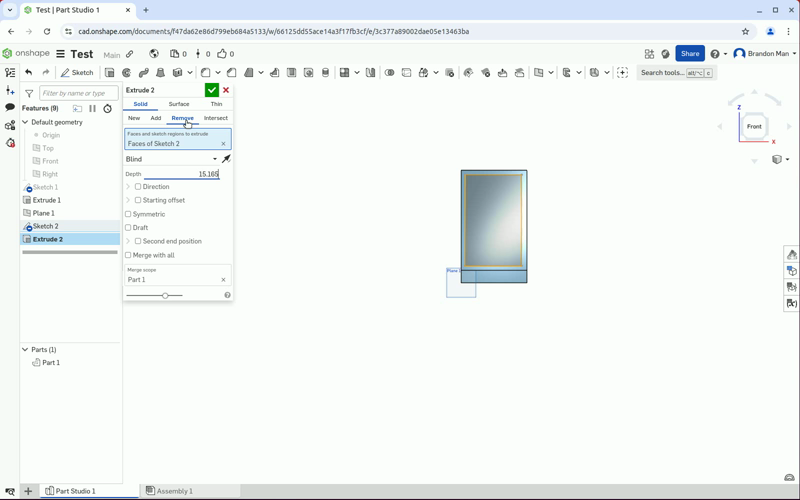
key(tab, 6)
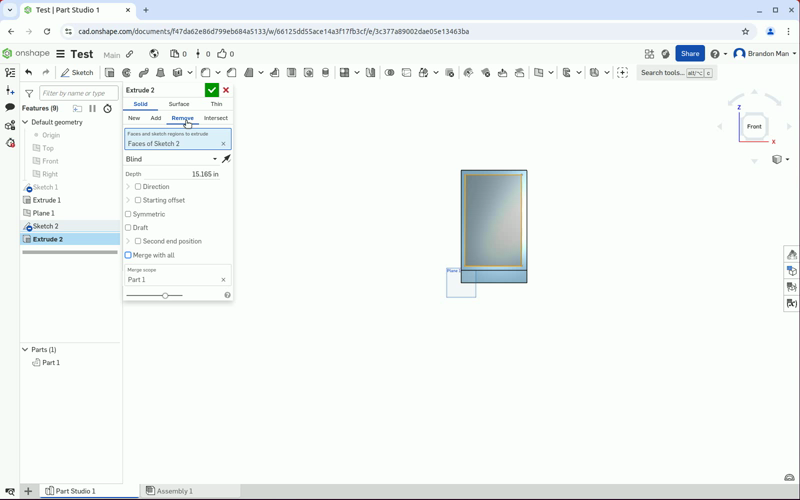
key(space)
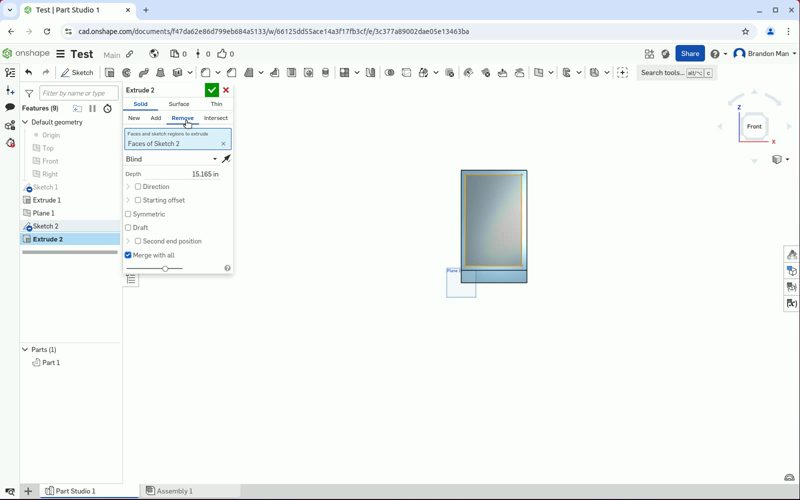
key(enter)
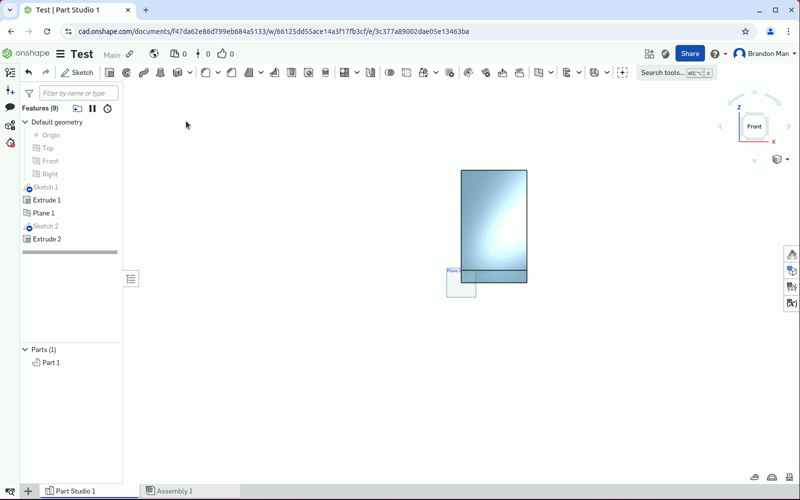
key(shift+h)
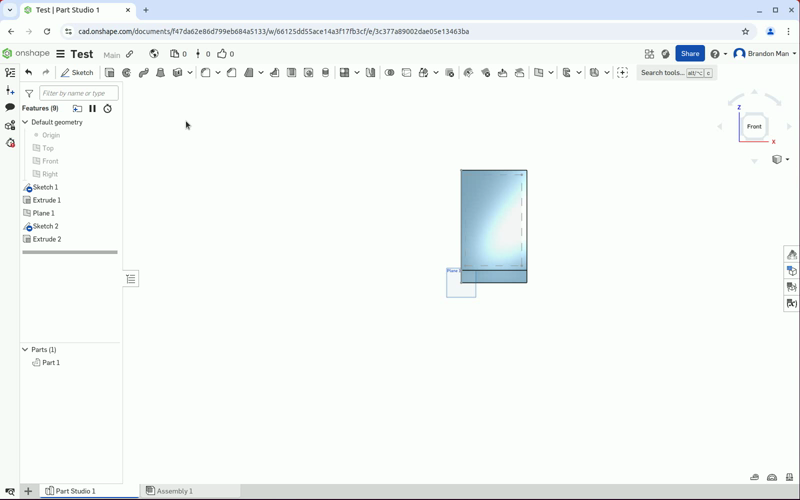
key(shift+h)
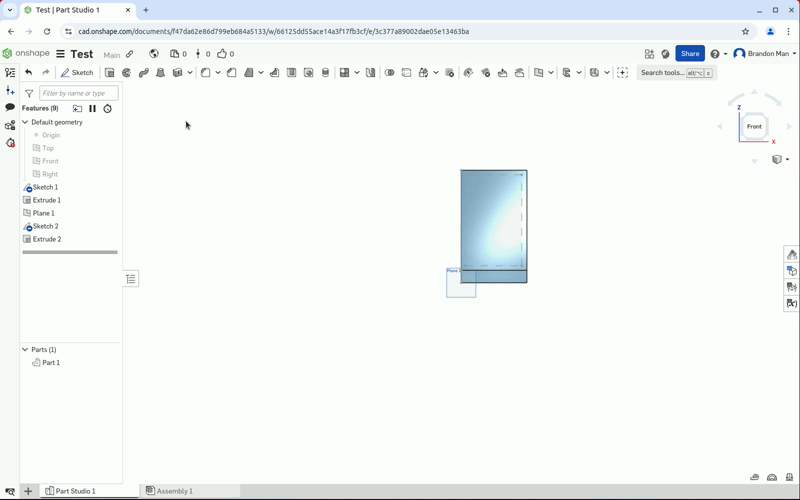
key(shift+7)
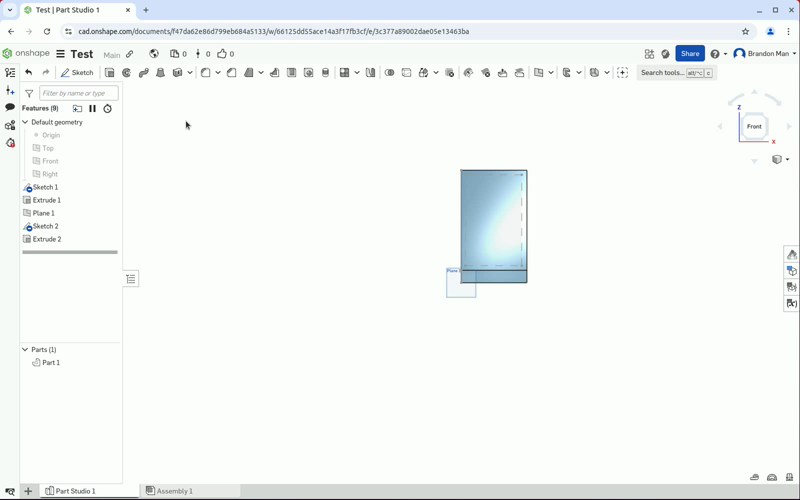
key(left, 2)
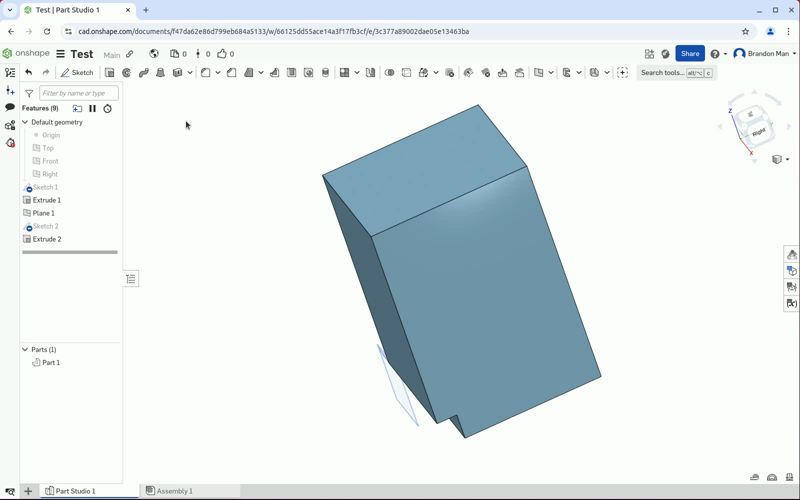
key(down, 2)
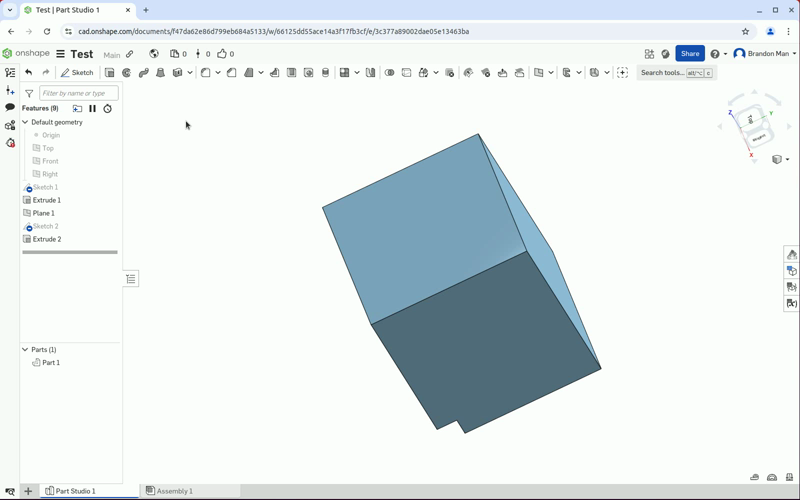
key(up, 2)
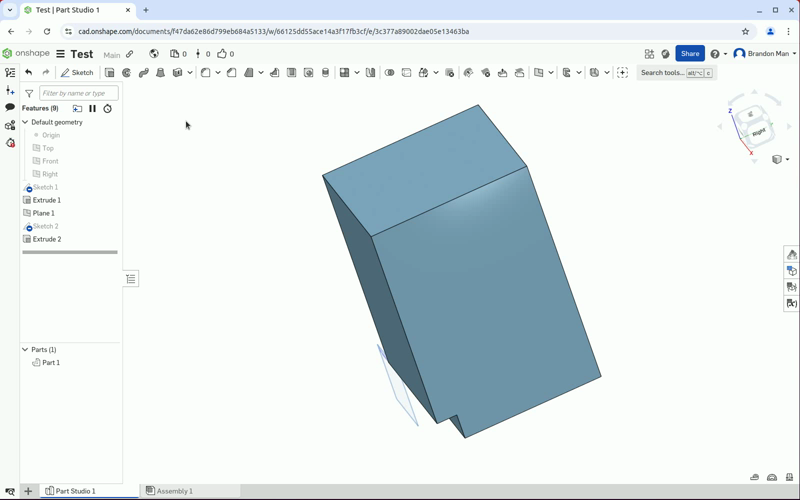
key(right, 2)
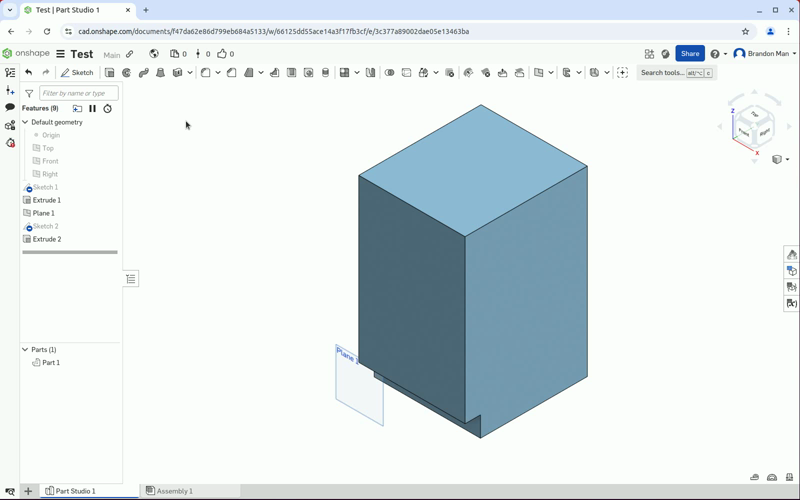
mouse_move(73, 189)
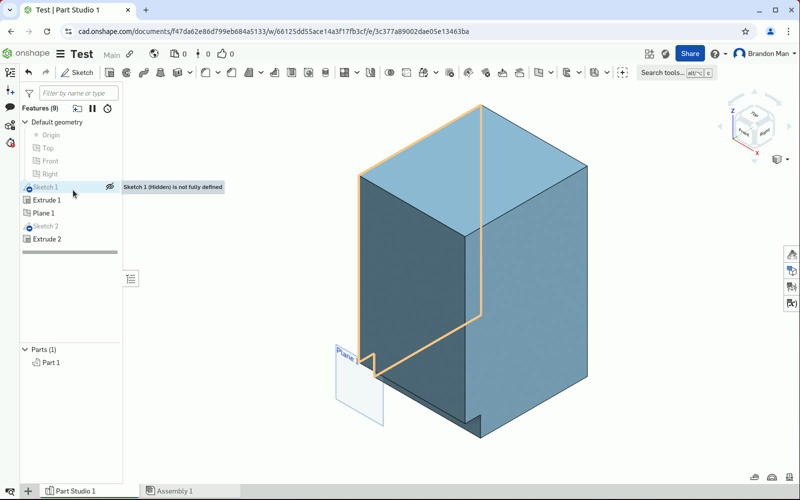
click(73, 189)